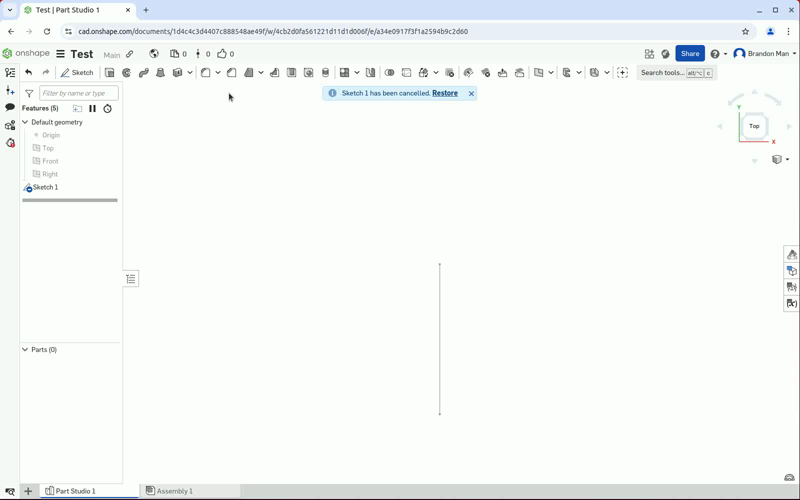
key(shift+h)
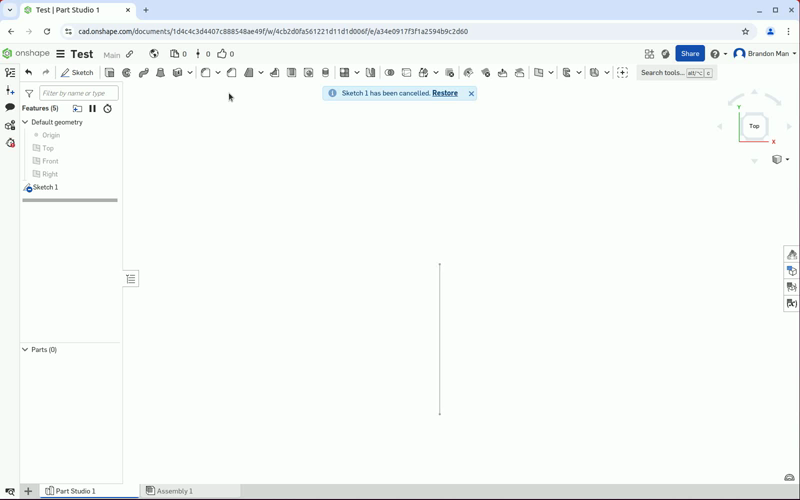
mouse_move(73, 352)
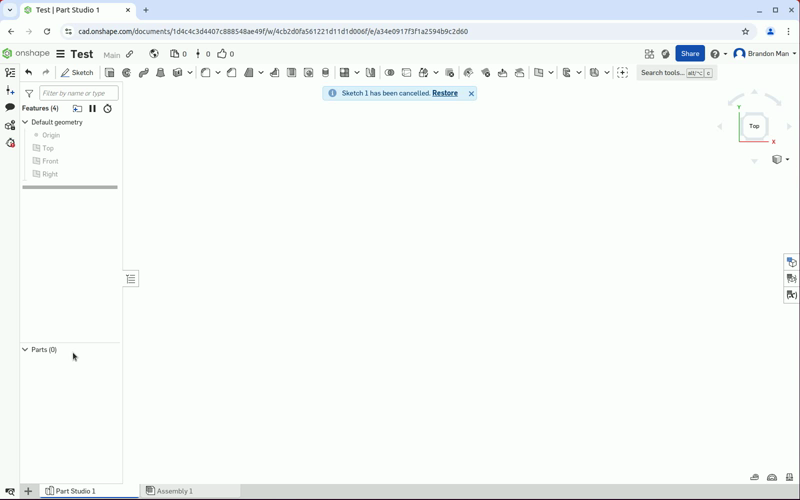
key(y)
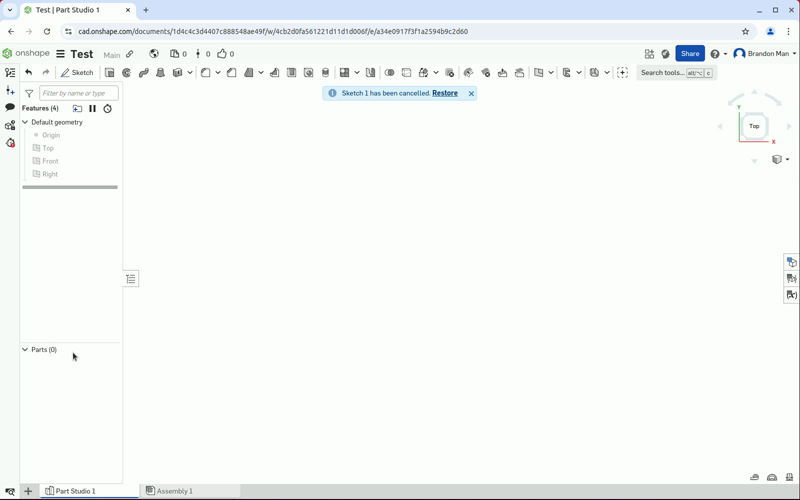
key(shift+p)
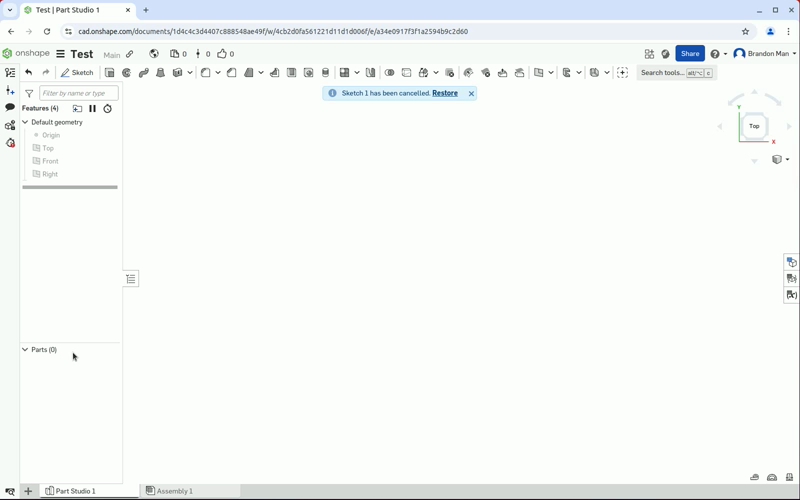
key(space)
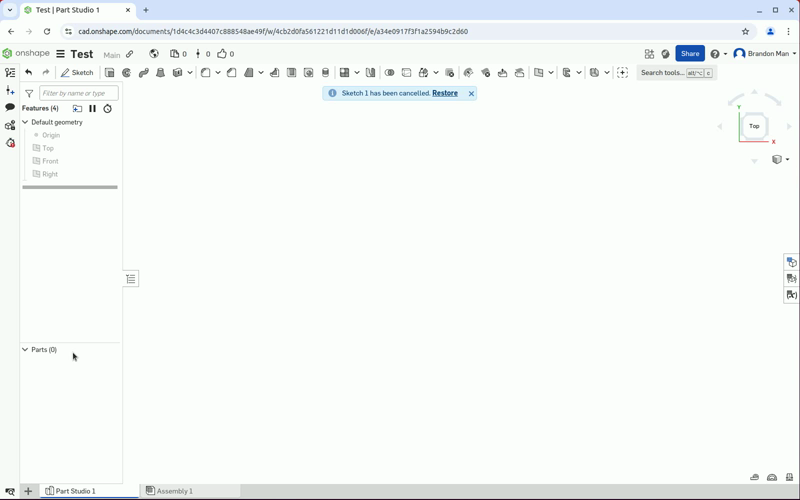
key_down(shift)
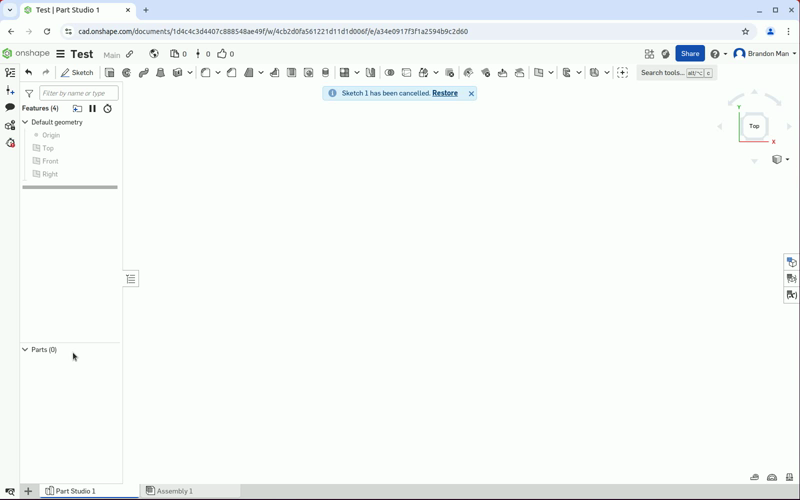
key(up)
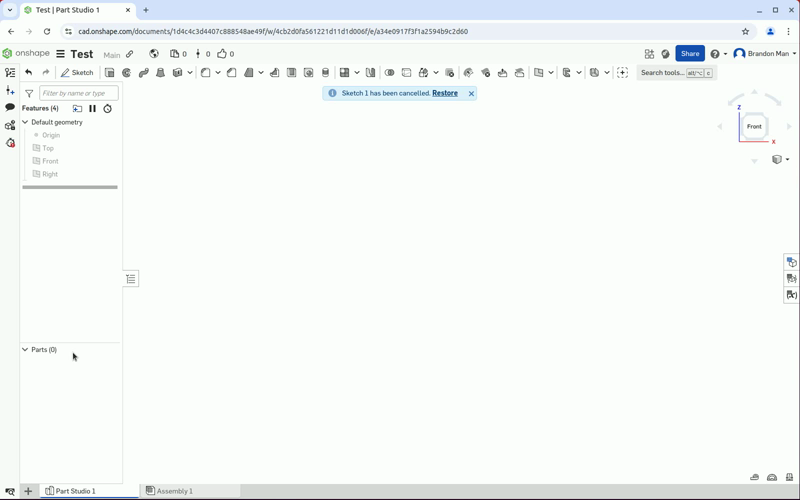
key_up(shift)
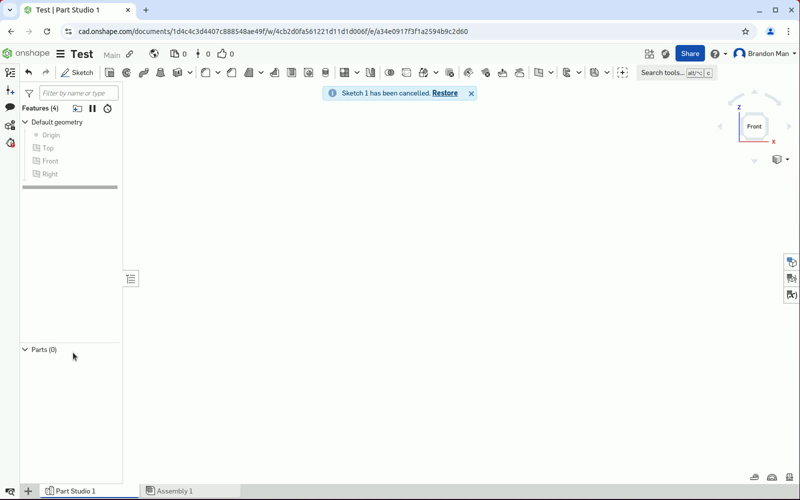
mouse_move(73, 352)
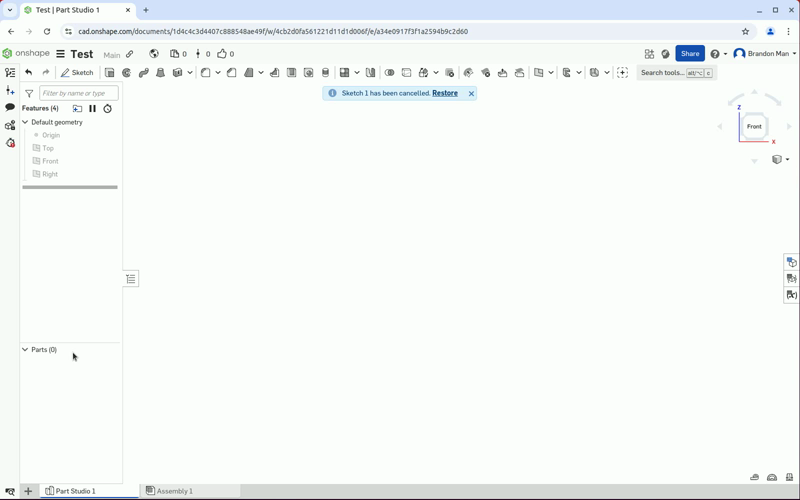
key(shift+y)
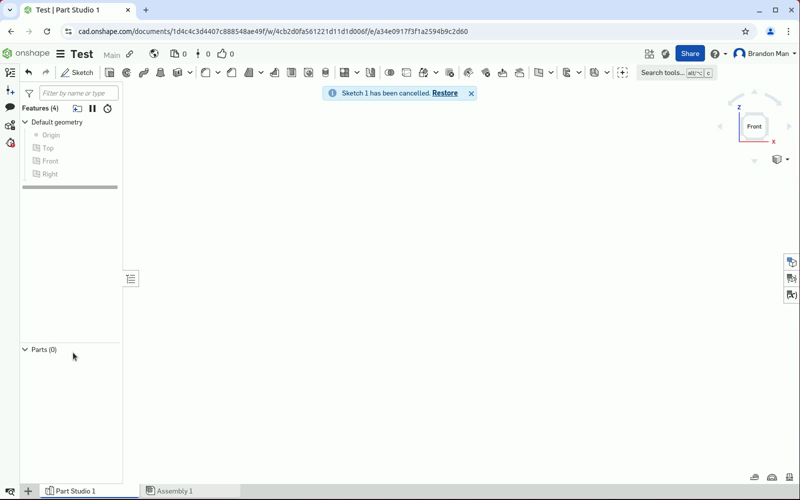
key(shift+s)
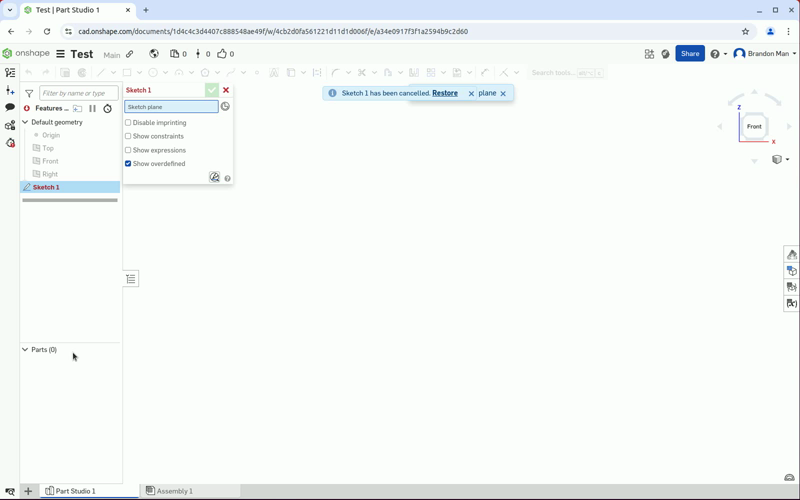
mouse_move(73, 163)
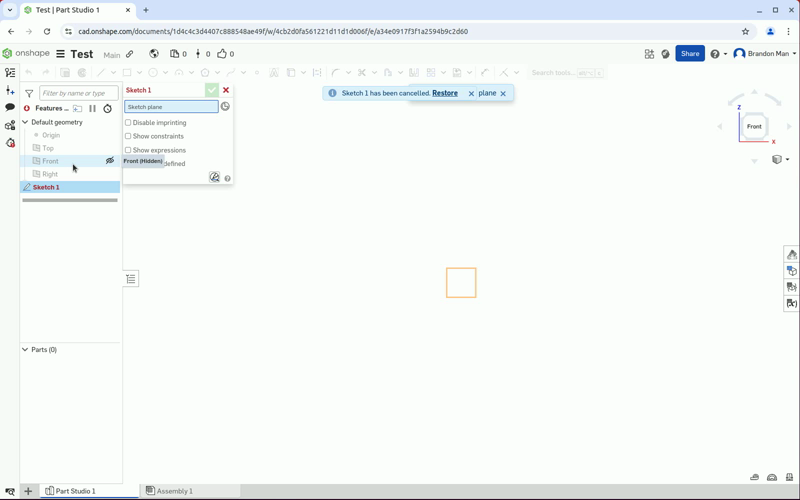
click(73, 163)
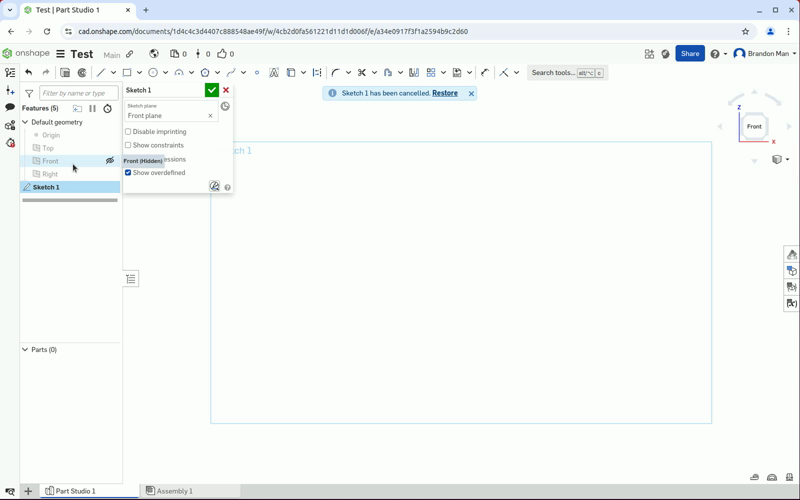
mouse_move(73, 352)
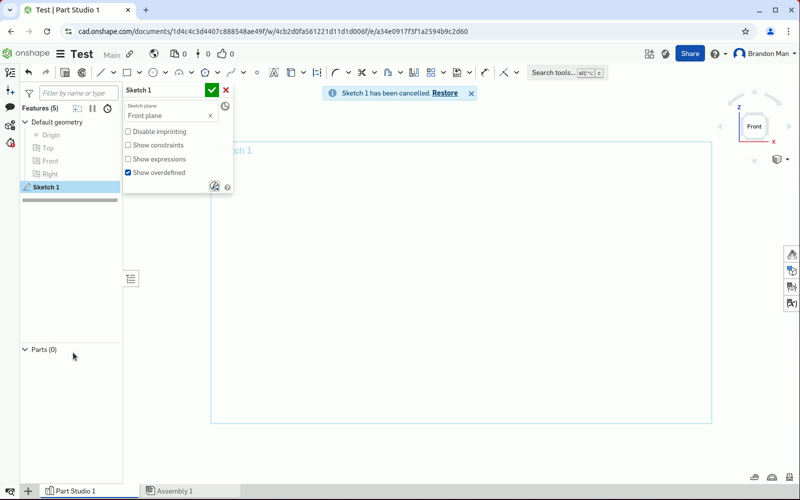
key(y)
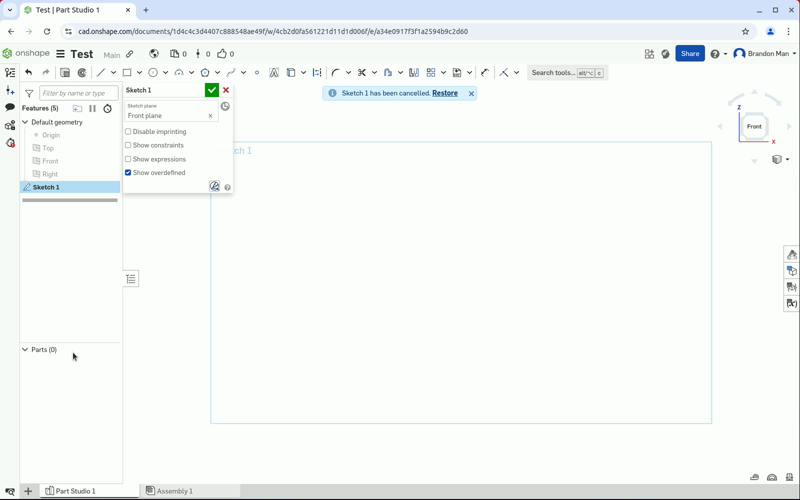
key(l)
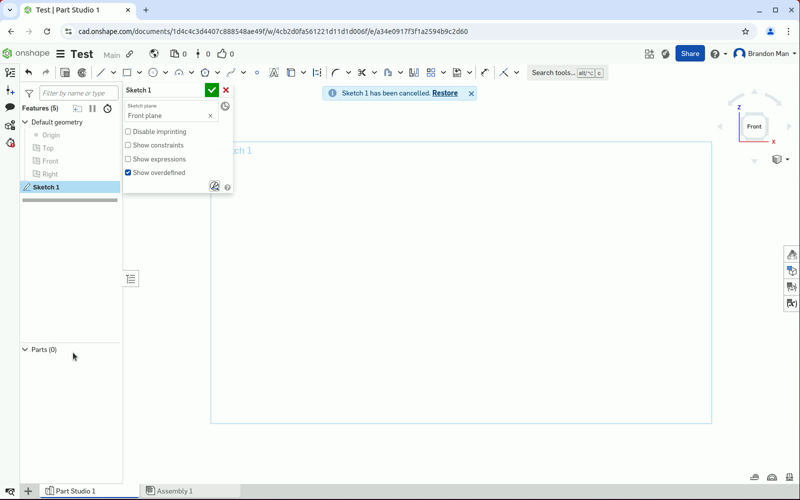
key_down(shift)
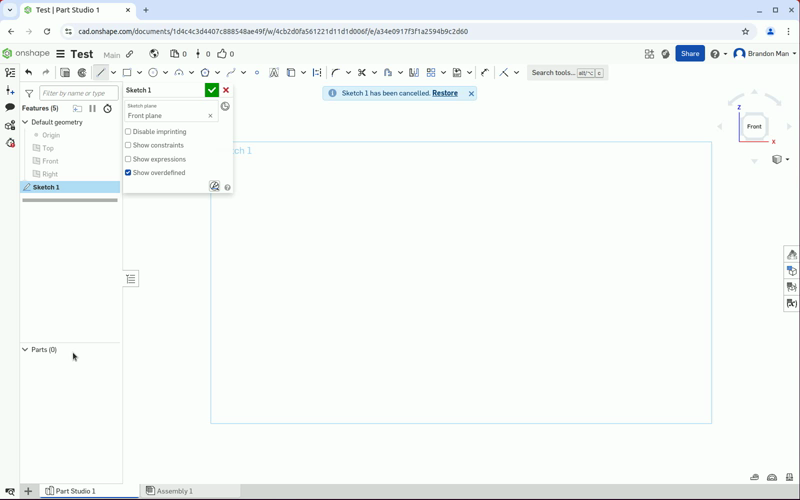
mouse_move(348, 253)
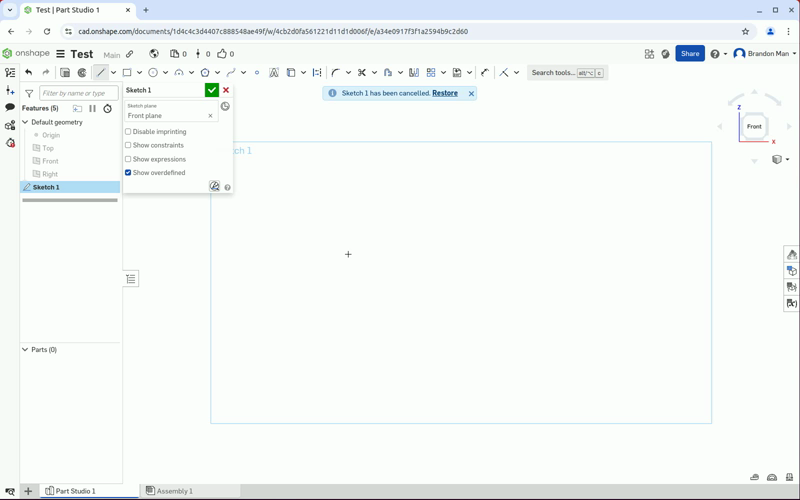
click(348, 253)
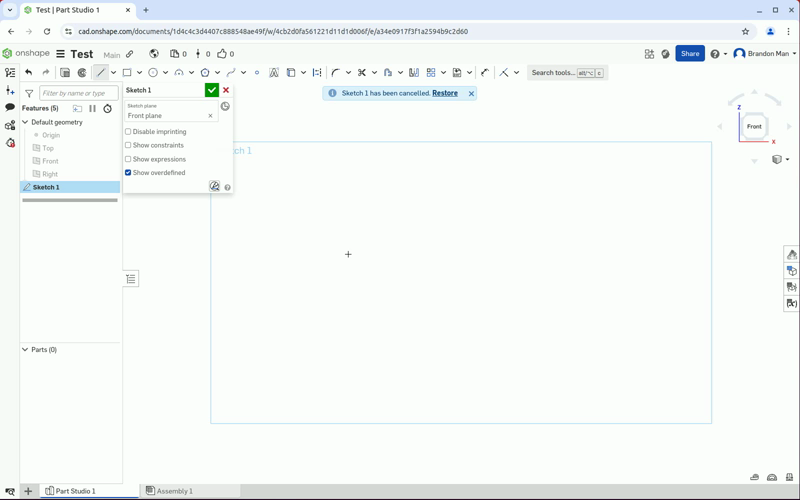
key_up(shift)
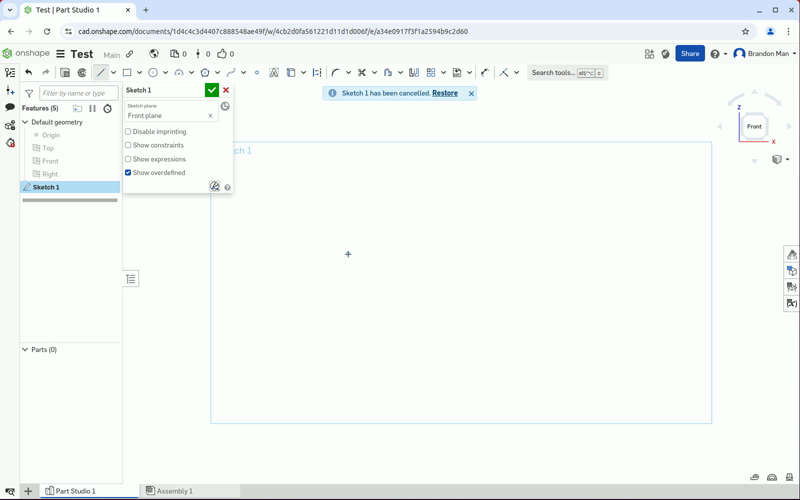
key_down(shift)
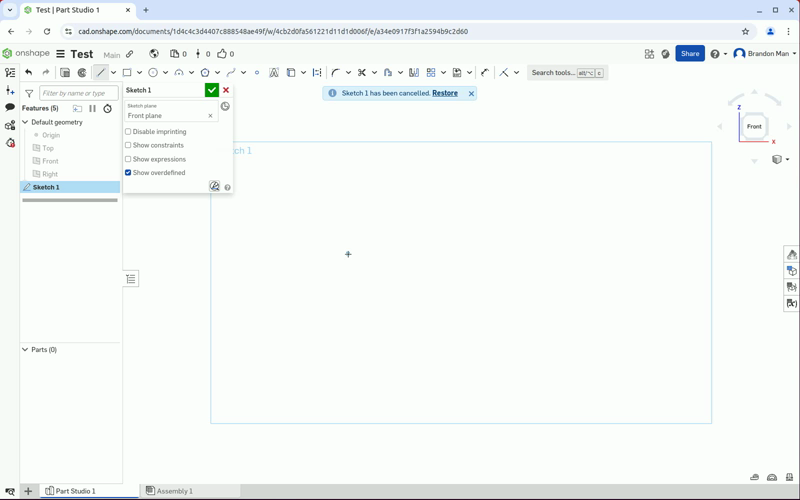
mouse_move(530, 253)
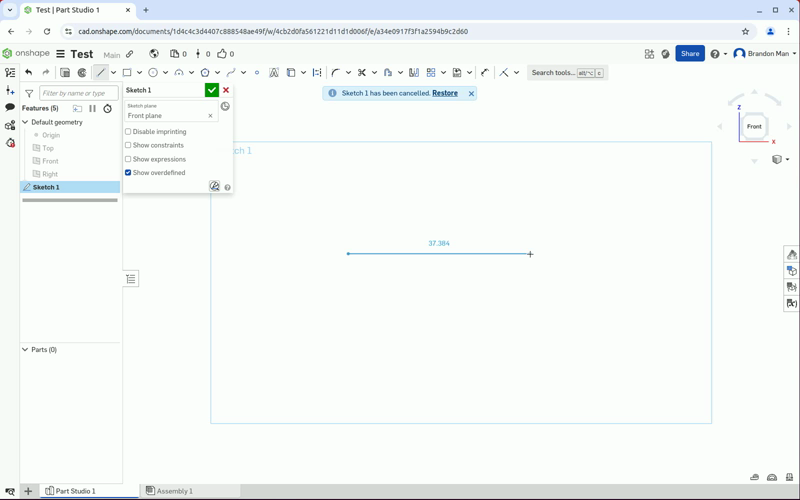
click(530, 253)
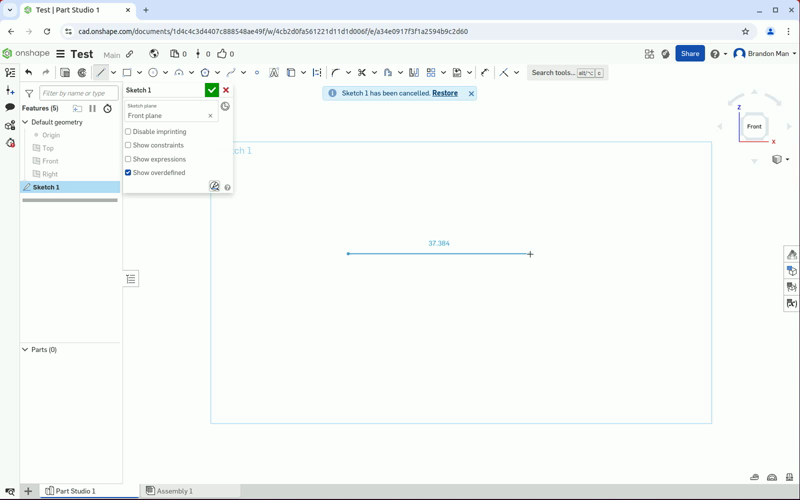
key_up(shift)
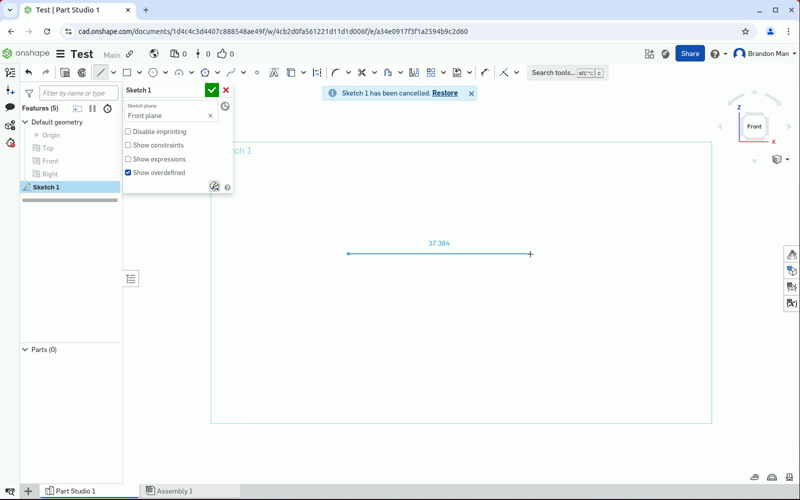
key_down(shift)
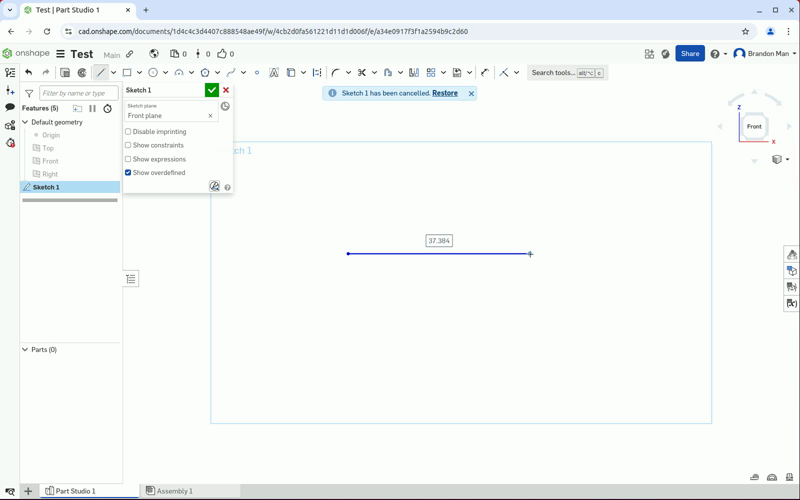
mouse_move(560, 253)
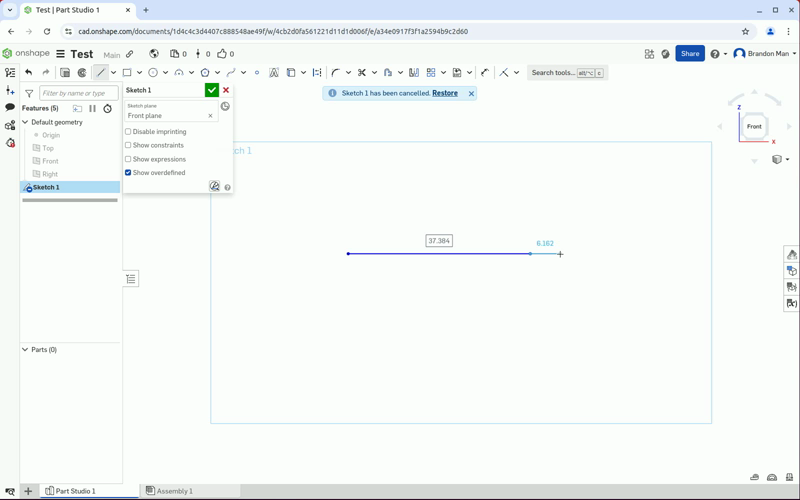
mouse_move(530, 205)
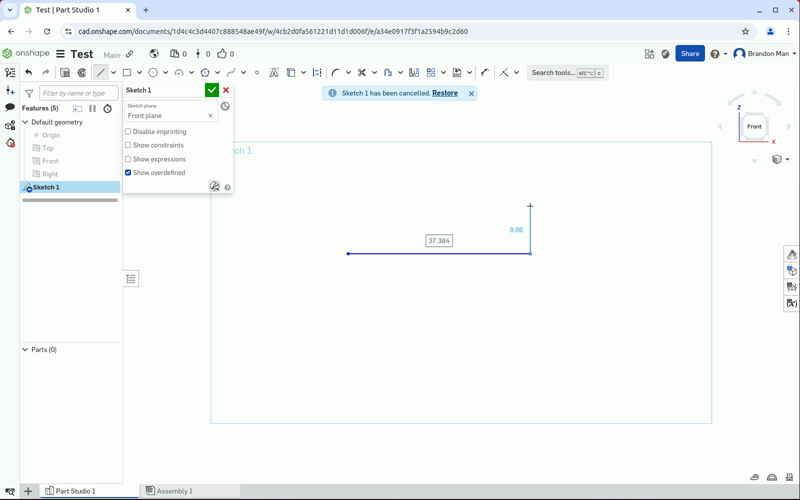
click(530, 205)
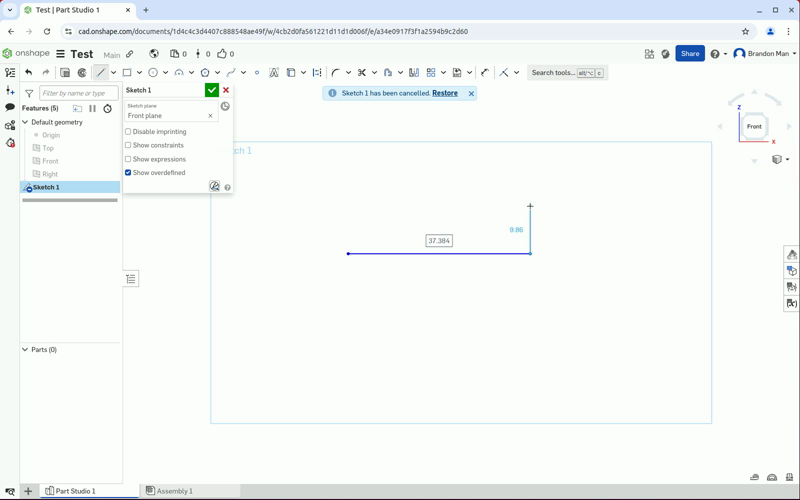
key_up(shift)
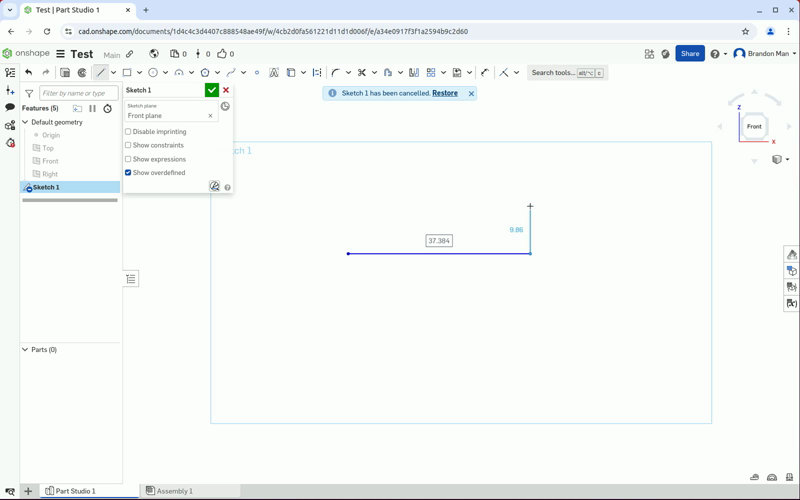
key_down(shift)
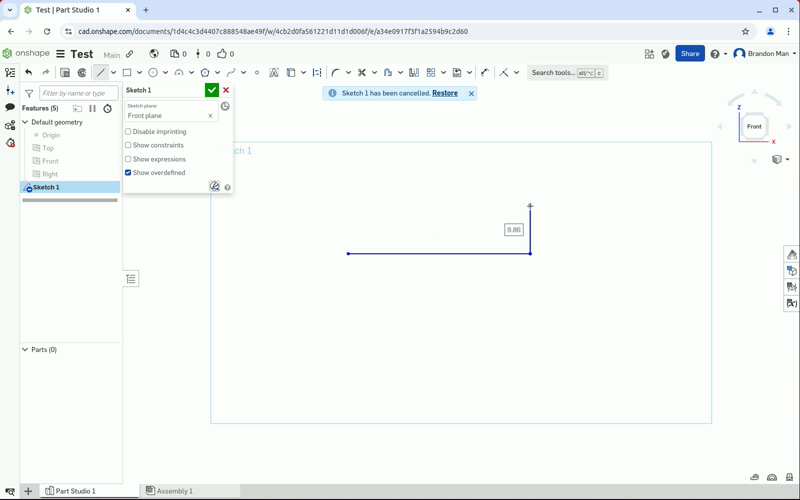
mouse_move(348, 205)
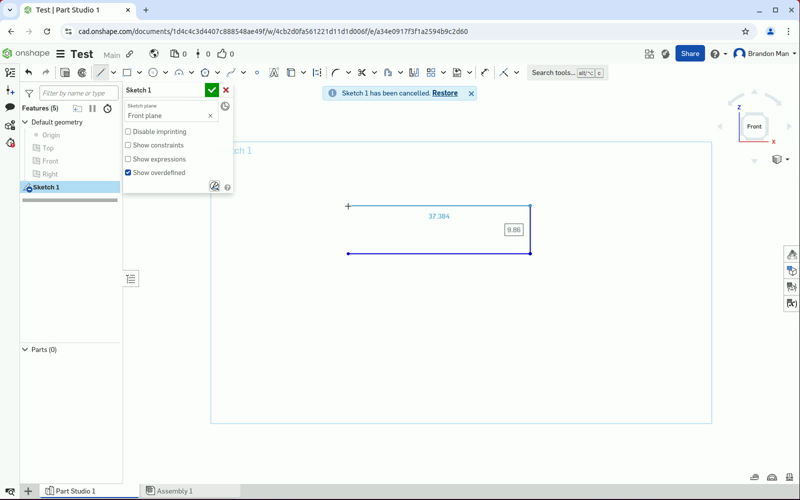
click(348, 205)
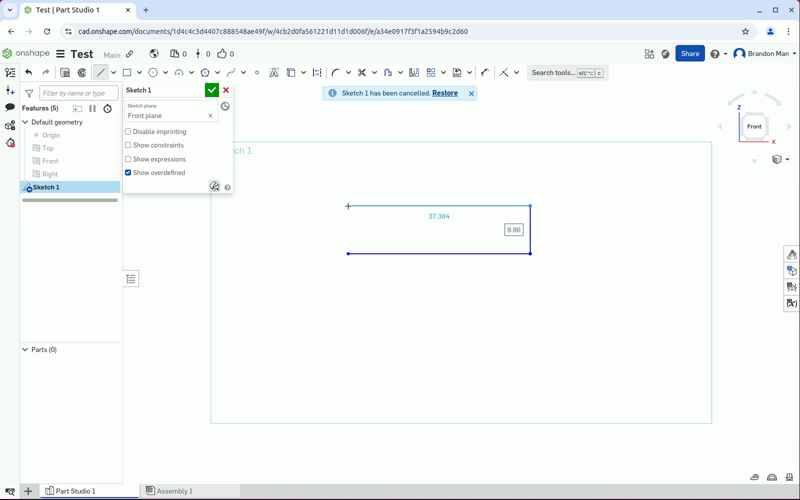
key_up(shift)
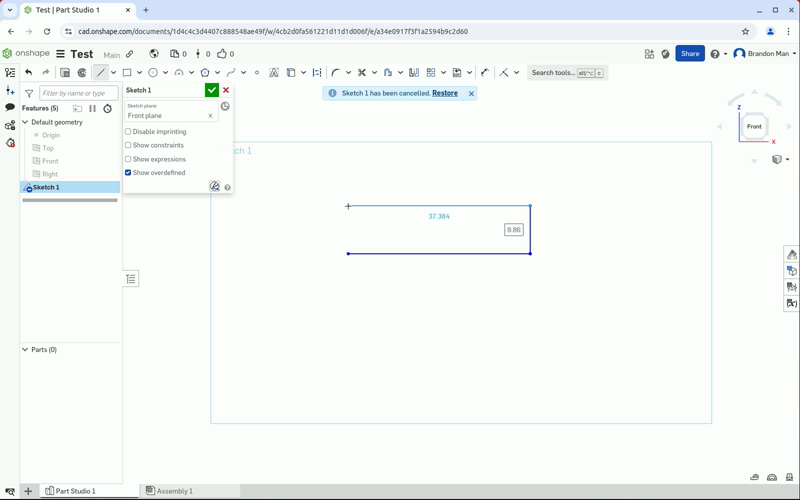
mouse_move(378, 205)
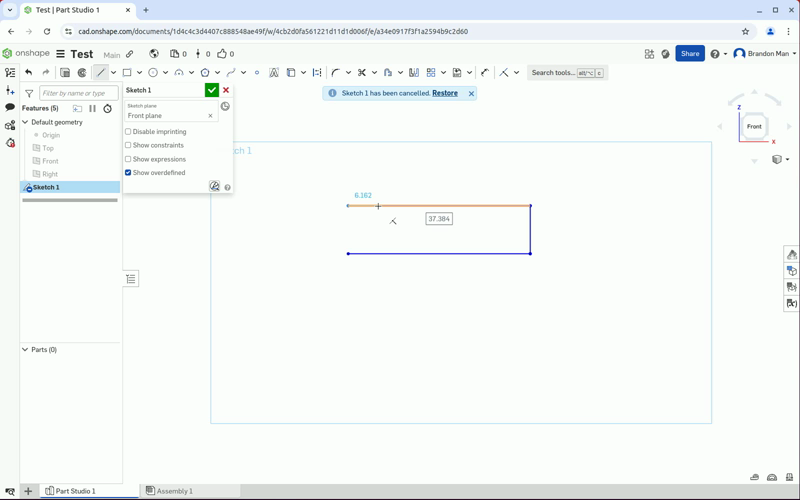
key_down(shift)
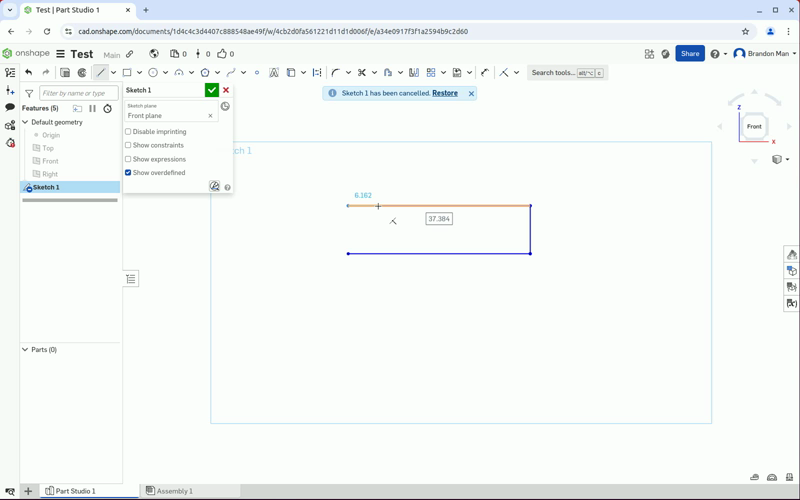
mouse_move(348, 253)
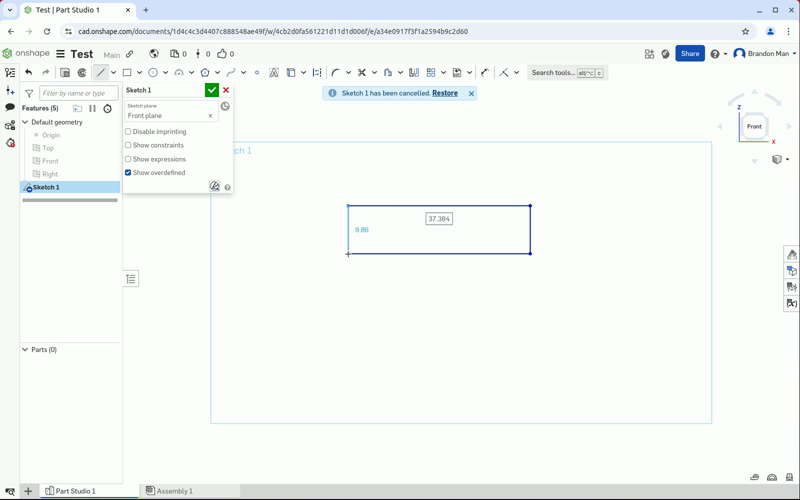
key_up(shift)
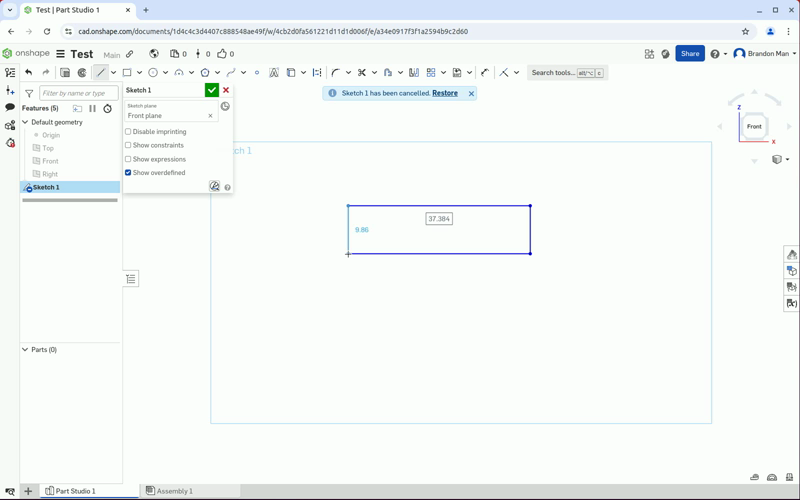
click(348, 253)
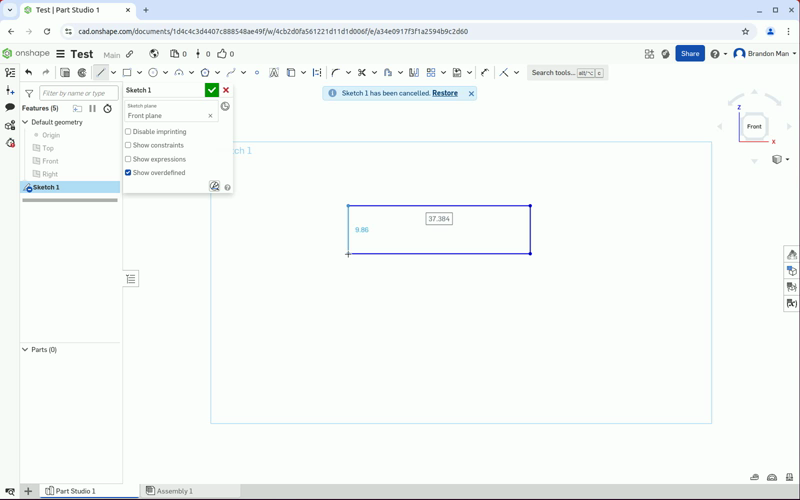
key(esc)
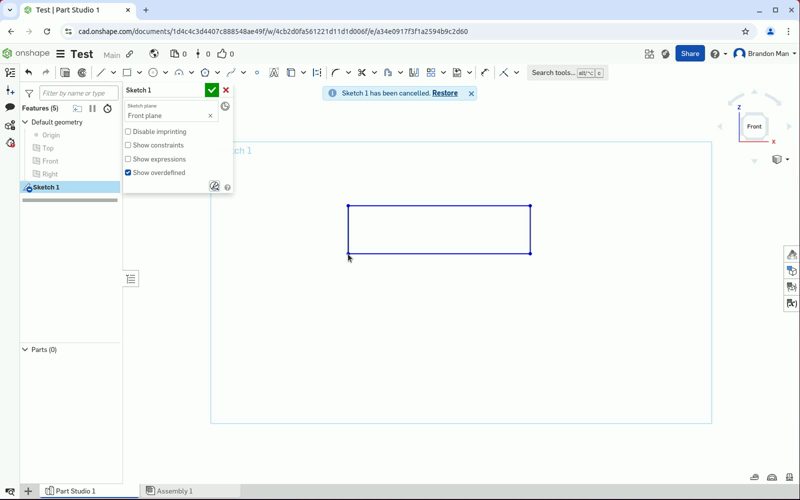
mouse_move(387, 245)
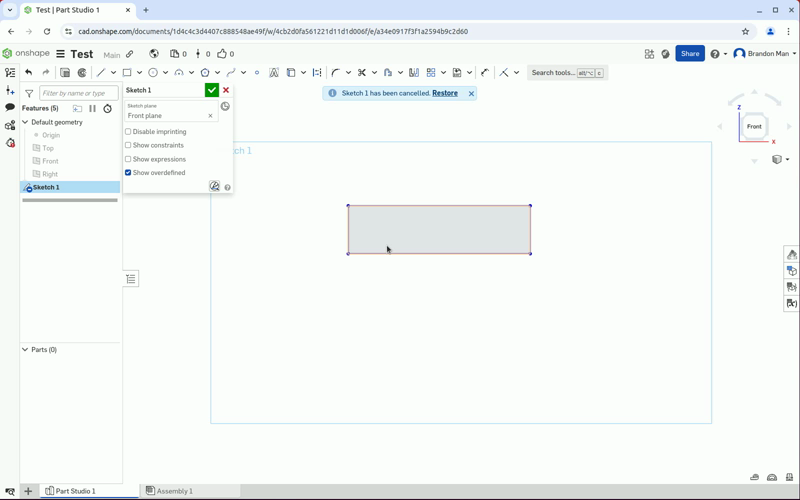
click(387, 245)
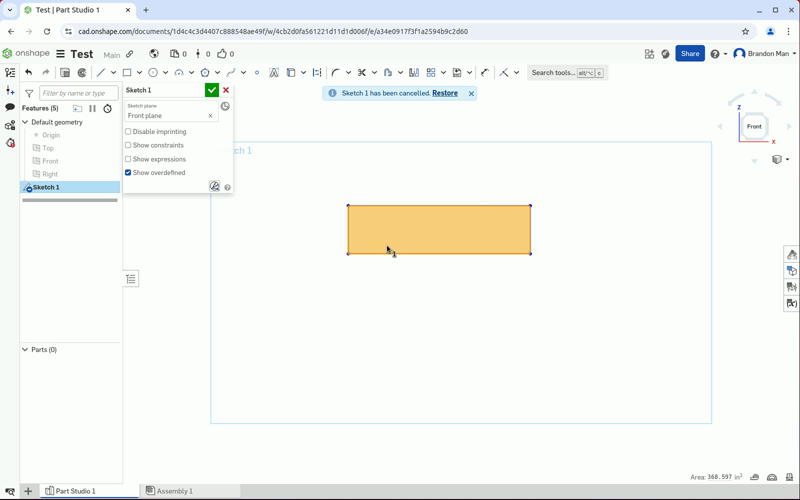
mouse_move(73, 352)
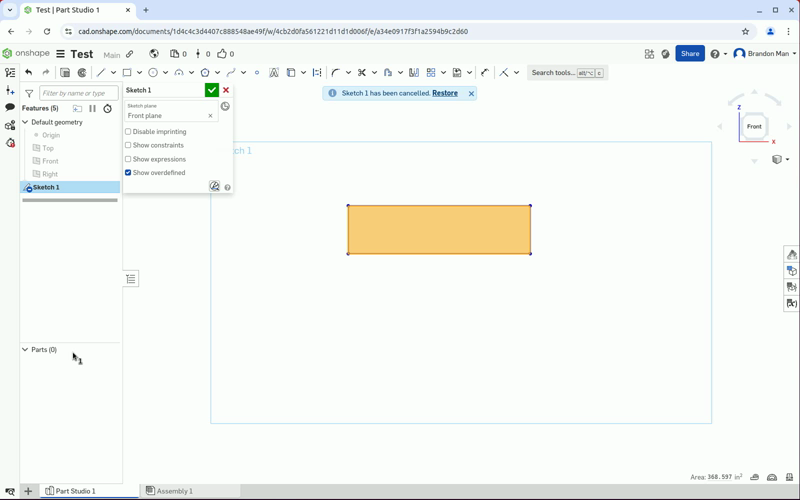
key(shift+y)
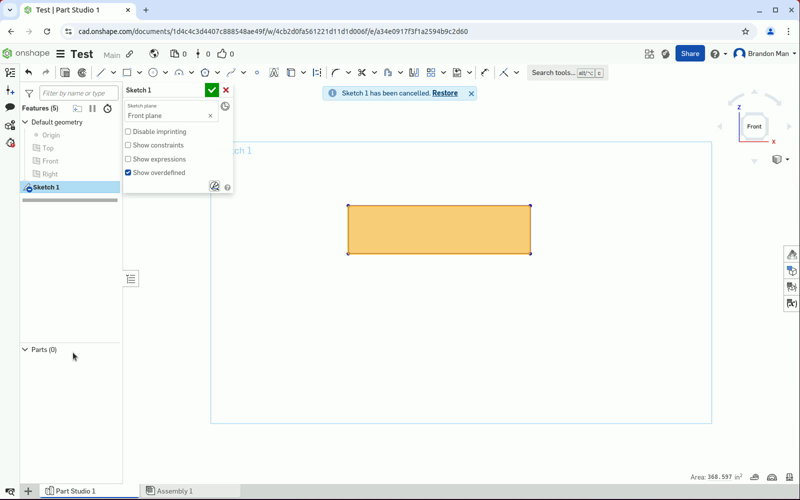
key(shift+e)
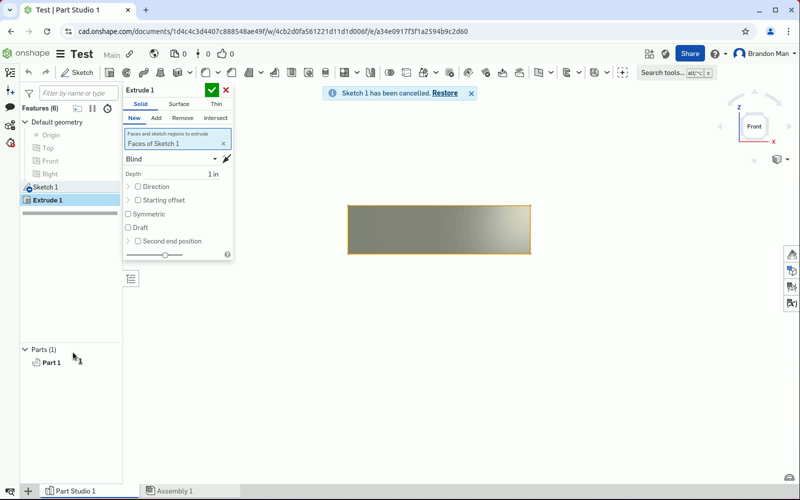
mouse_move(143, 106)
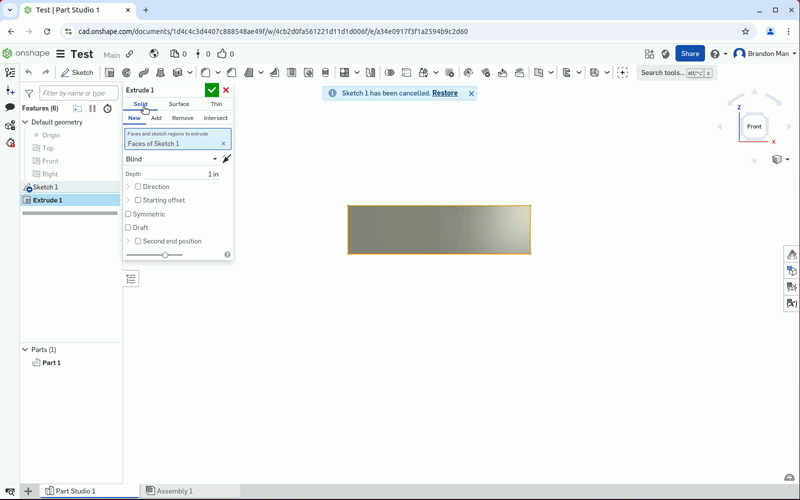
click(143, 106)
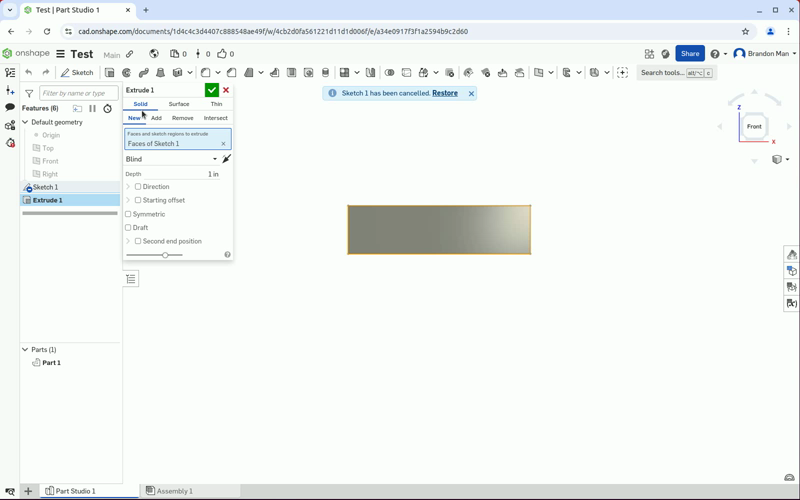
mouse_move(137, 120)
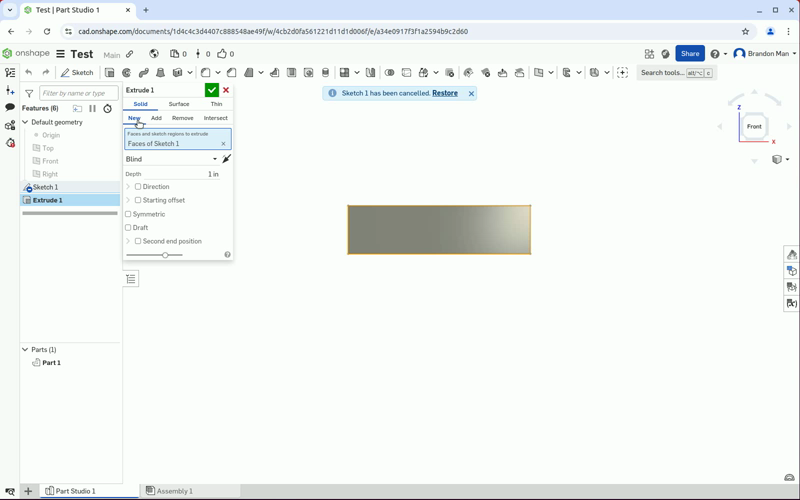
click(137, 120)
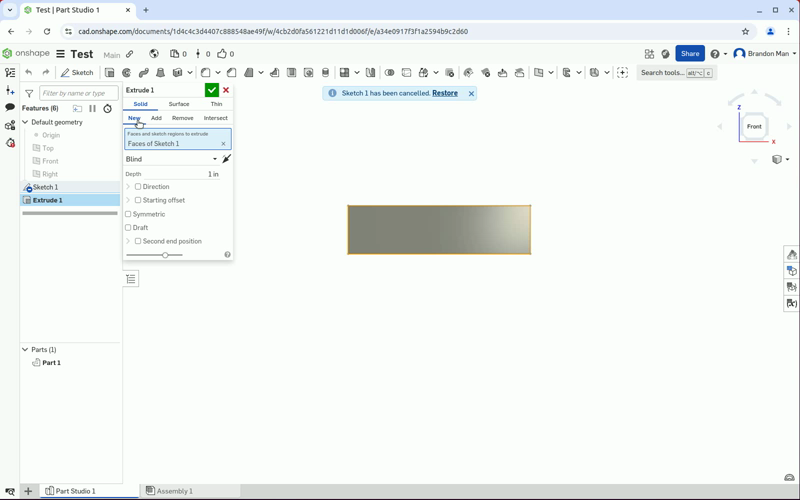
key(tab, 4)
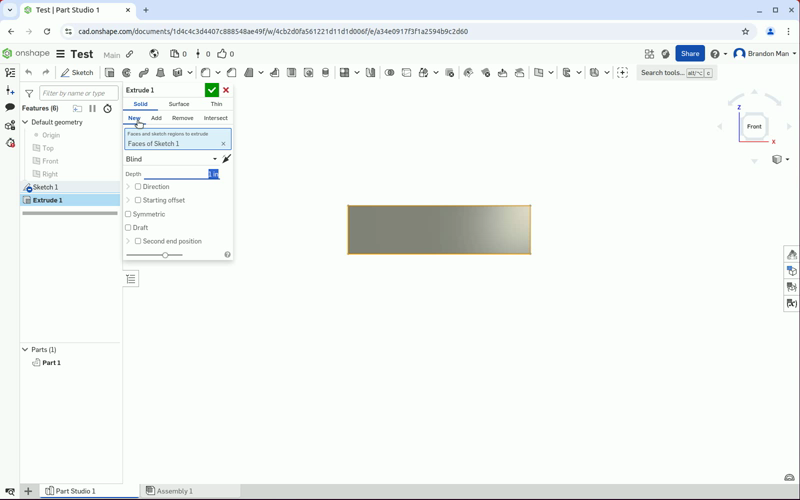
text(7.703)
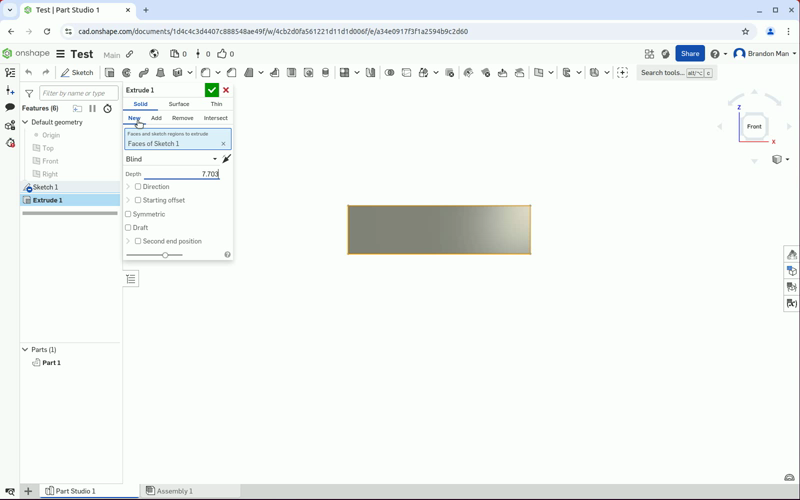
key(enter)
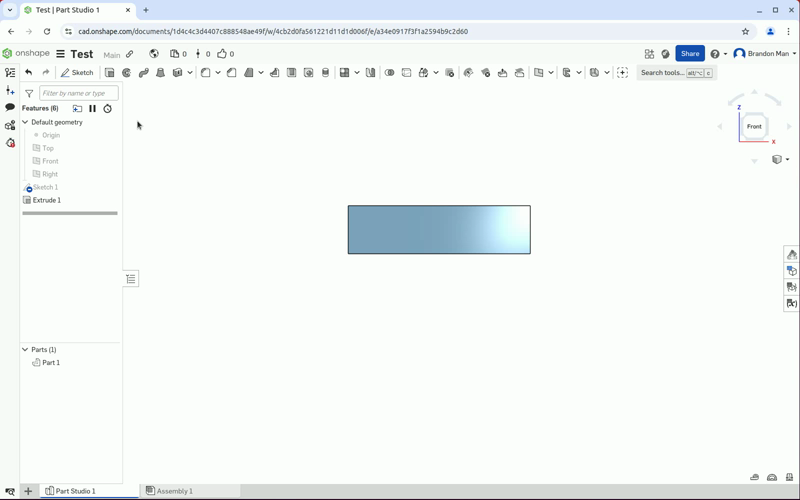
key(shift+h)
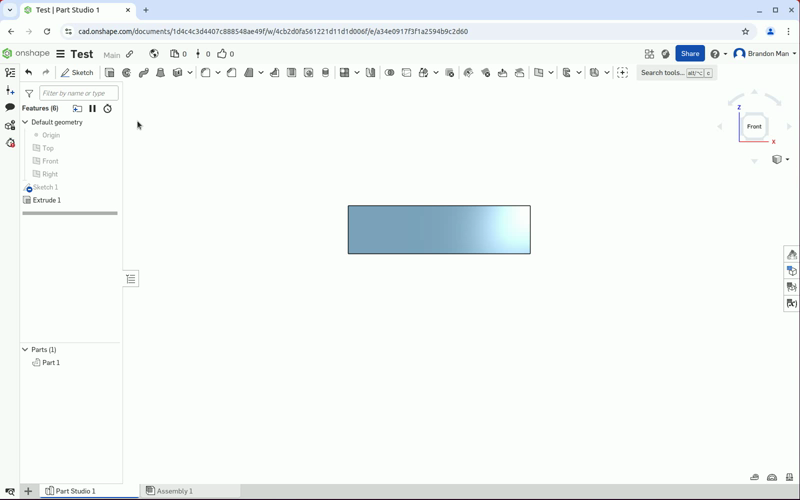
key(shift+h)
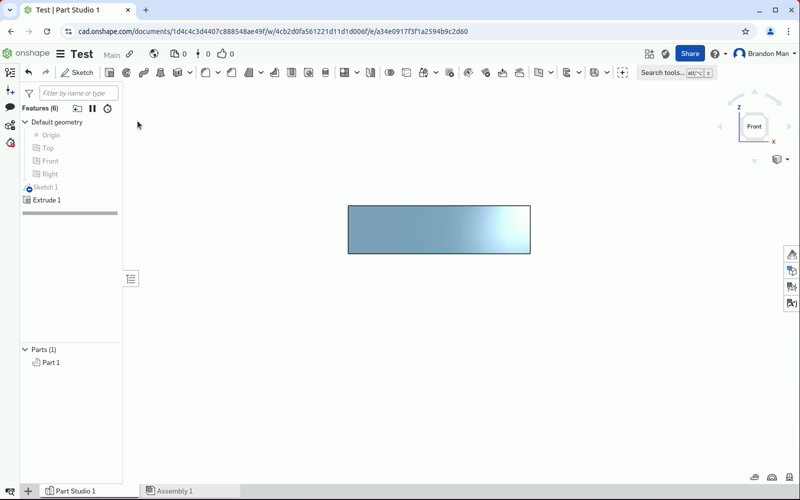
mouse_move(73, 189)
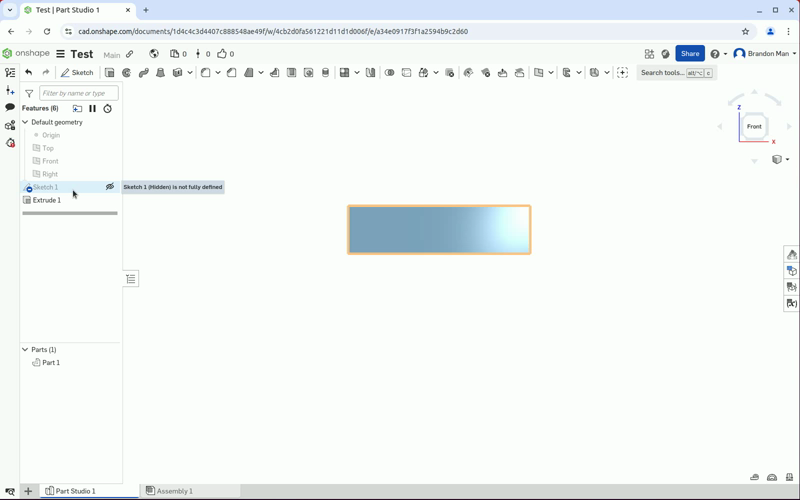
click(73, 189)
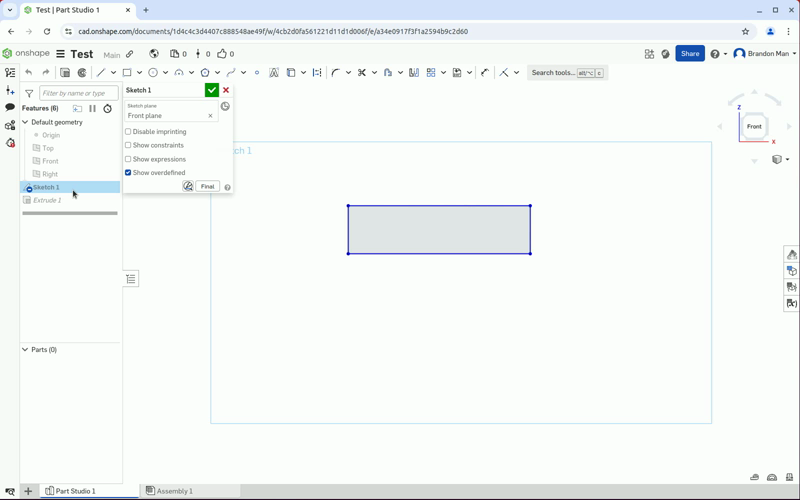
mouse_move(229, 92)
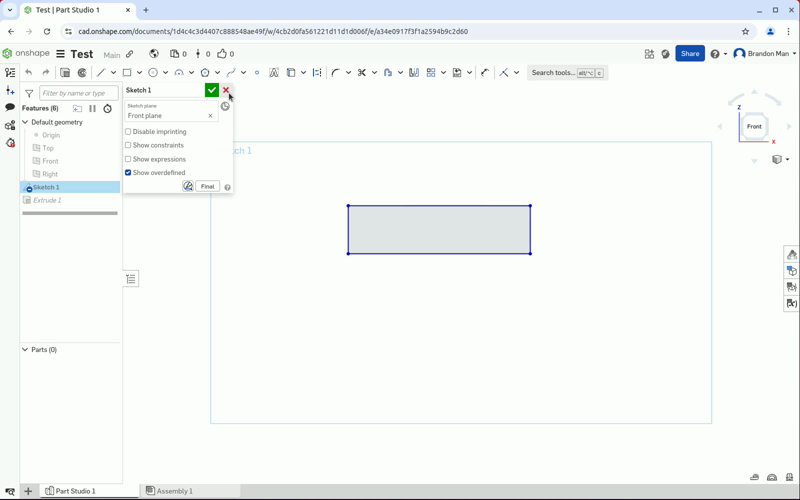
click(229, 92)
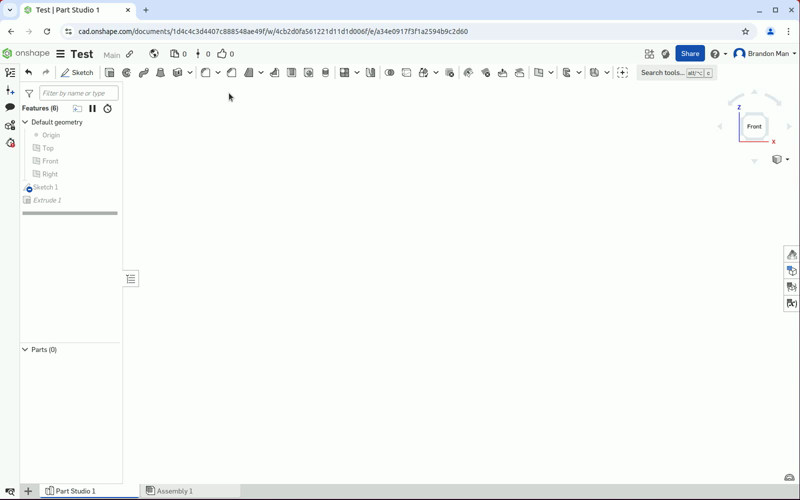
mouse_move(541, 75)
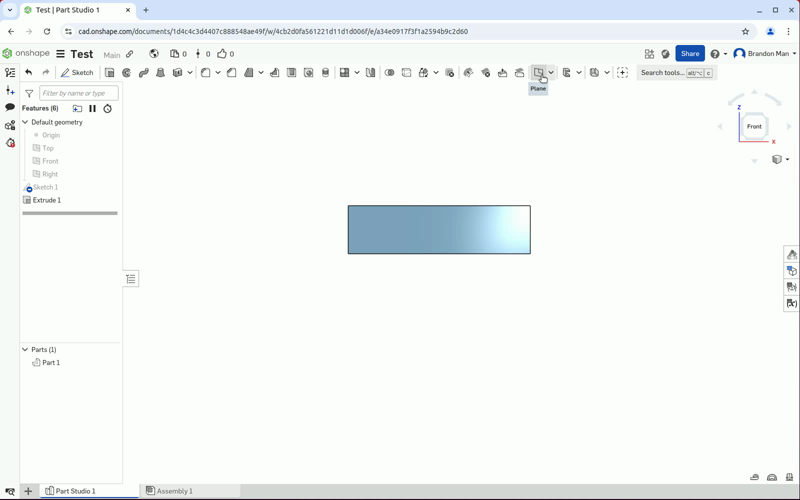
click(541, 75)
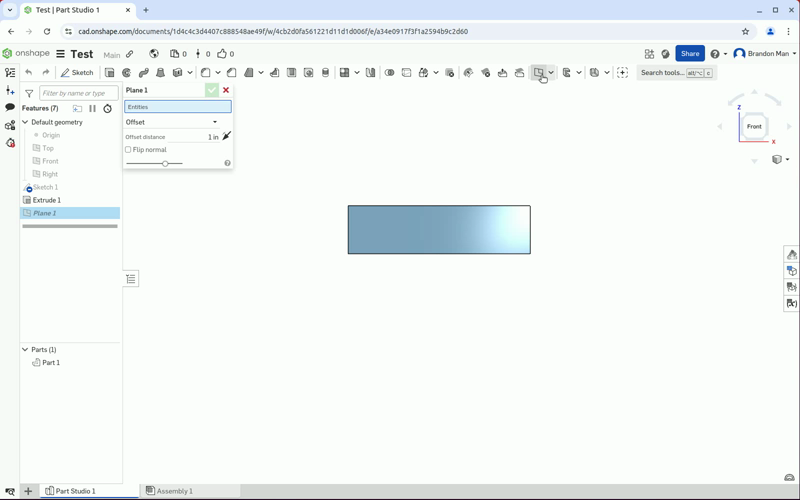
mouse_move(73, 163)
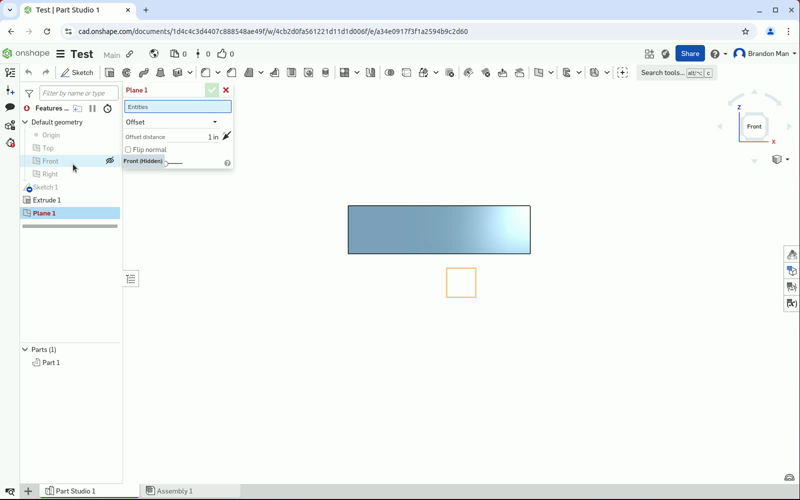
click(73, 163)
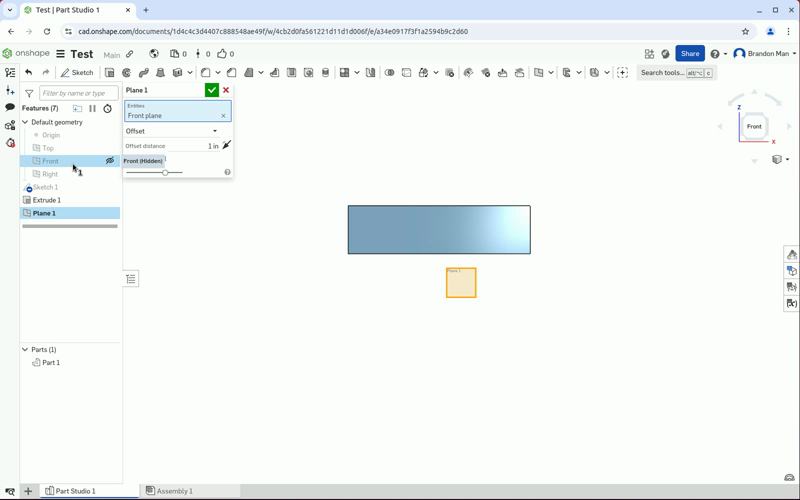
key(tab, 2)
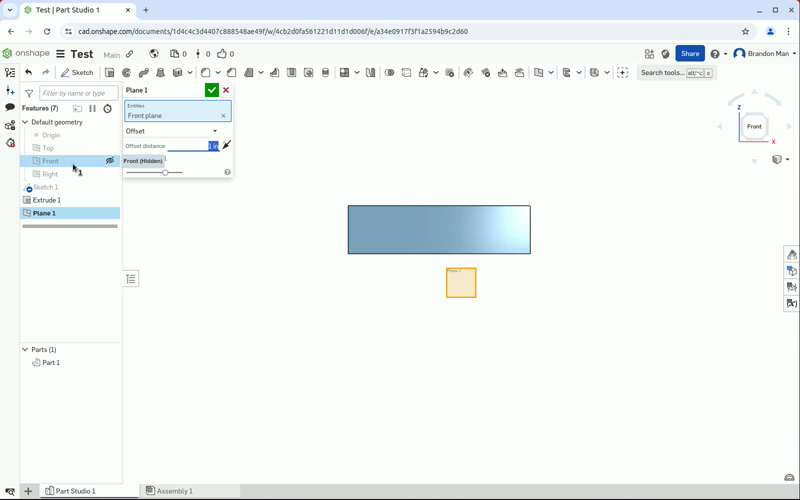
text(7.703)
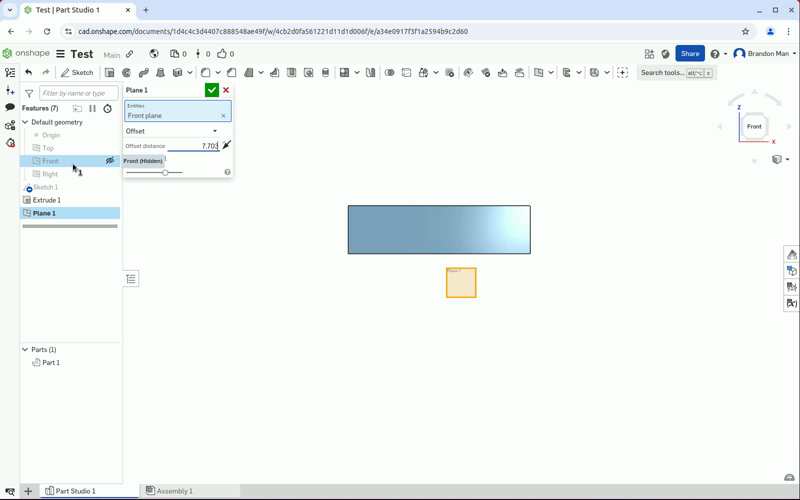
key(enter, 2)
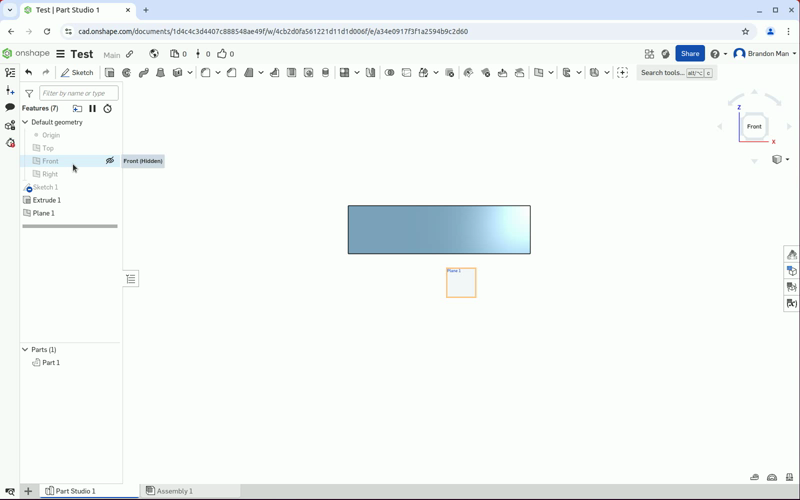
key(shift+s)
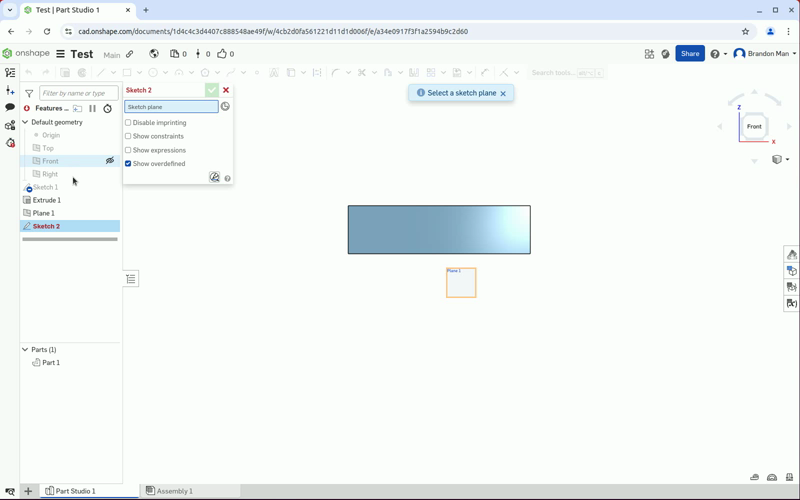
mouse_move(73, 215)
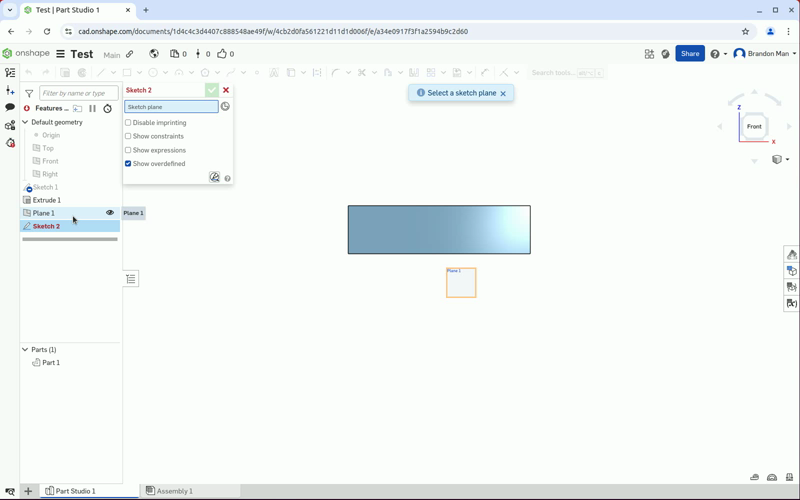
click(73, 215)
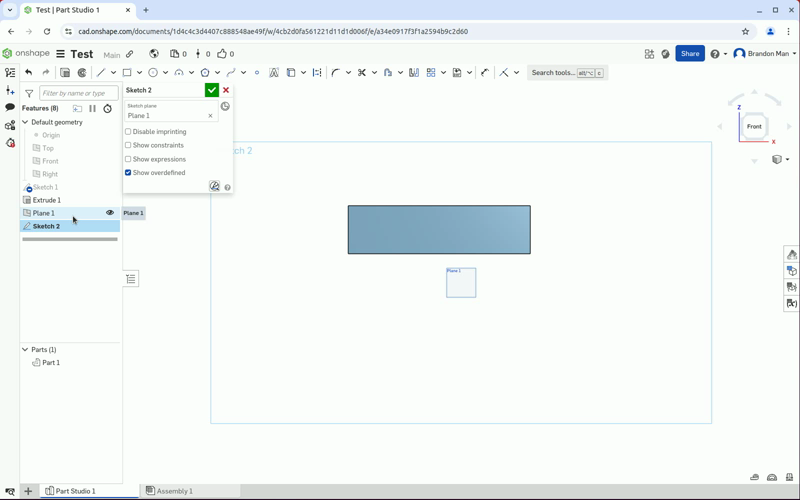
mouse_move(73, 352)
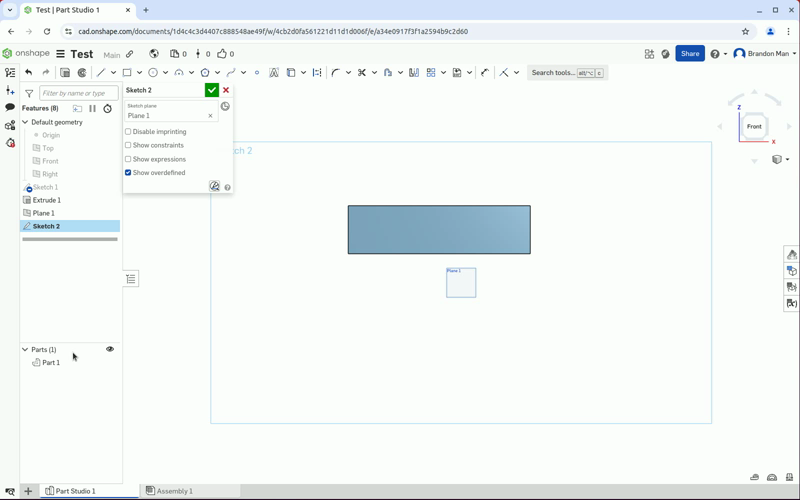
key(y)
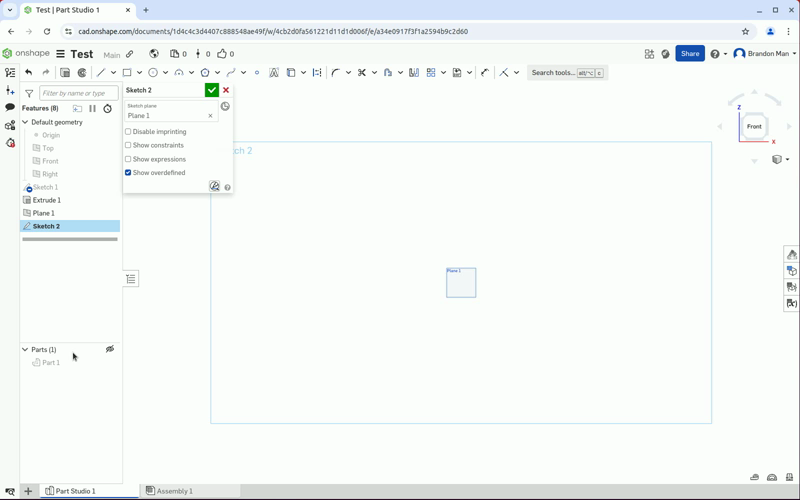
key(l)
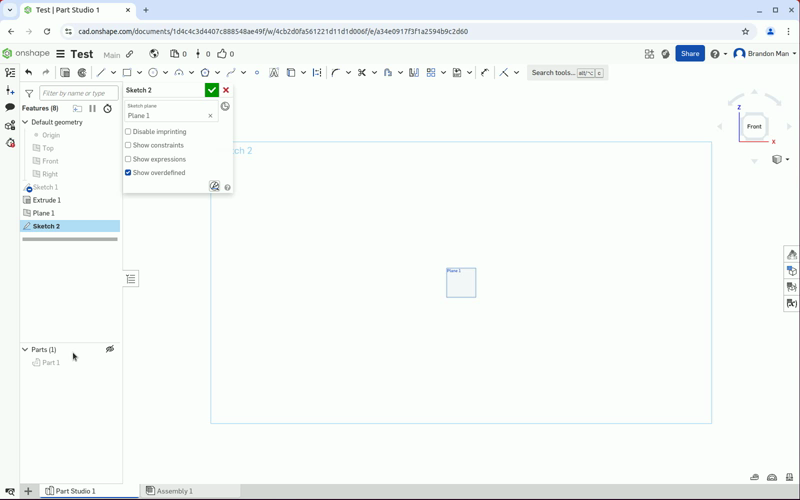
key_down(shift)
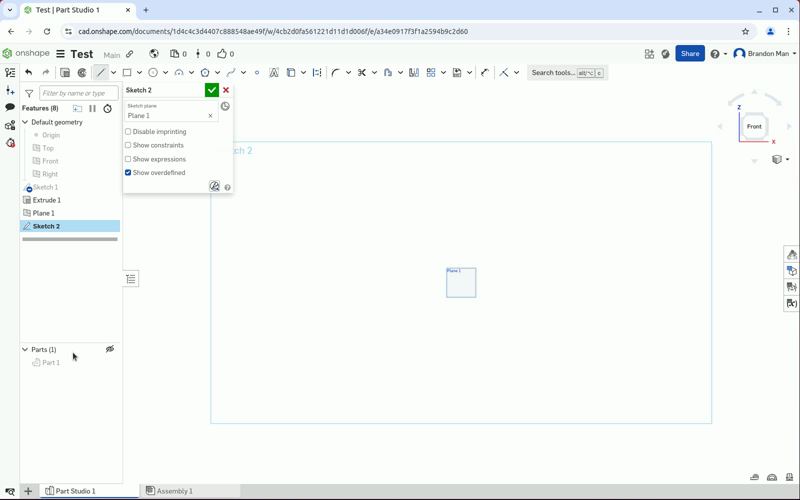
mouse_move(348, 245)
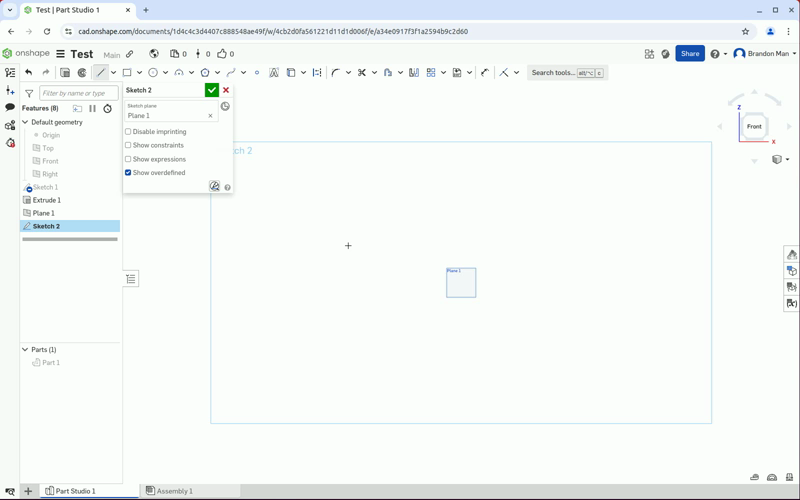
click(348, 245)
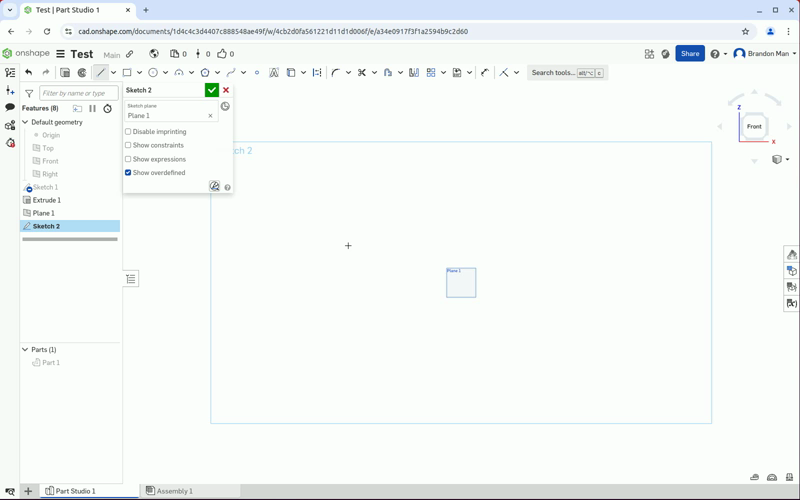
key_up(shift)
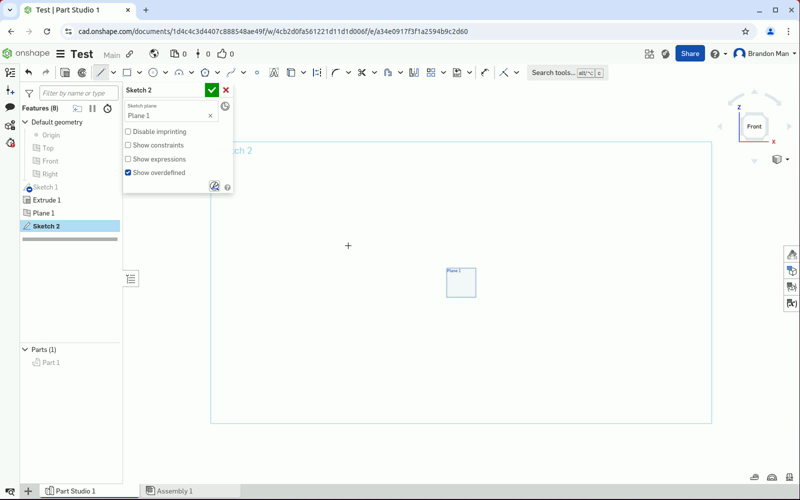
key_down(shift)
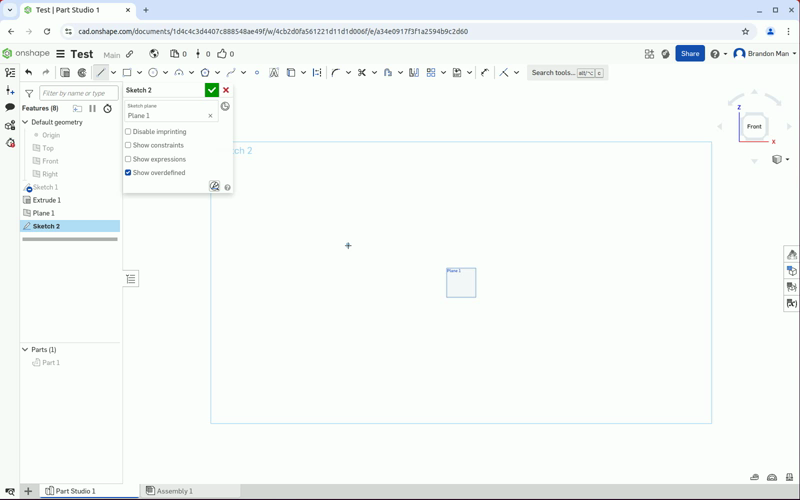
mouse_move(515, 245)
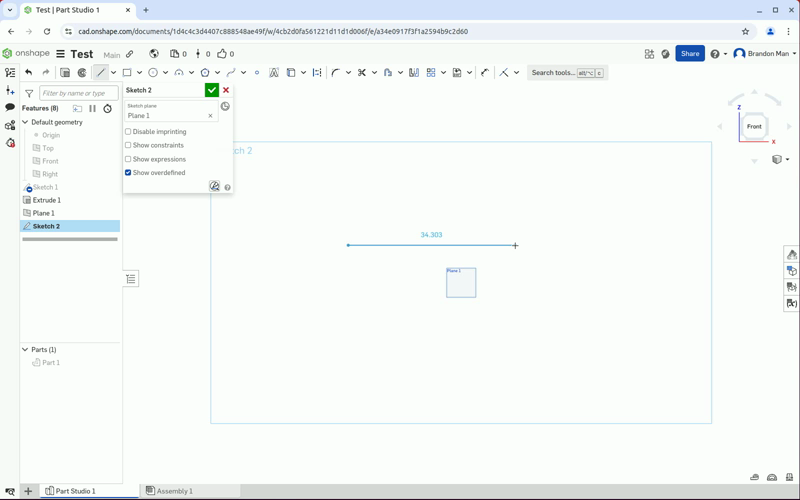
click(515, 245)
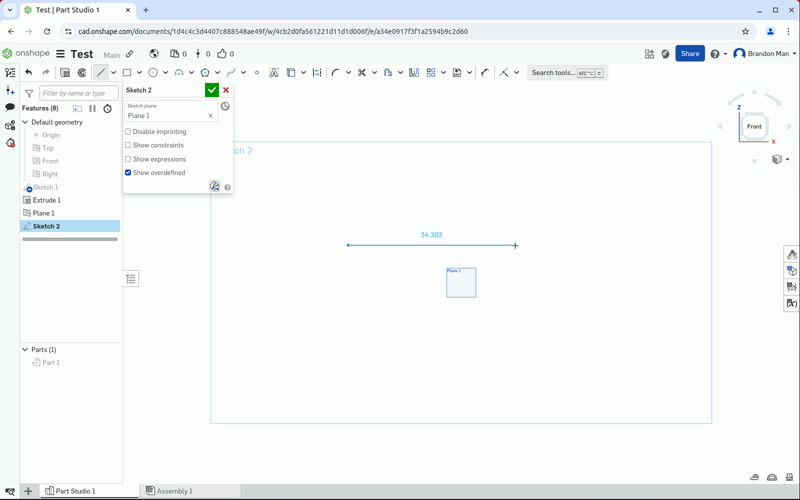
key_up(shift)
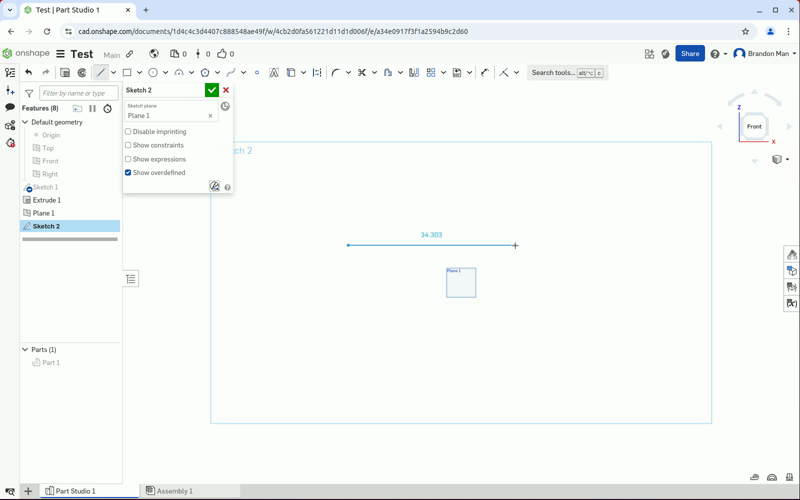
key_down(shift)
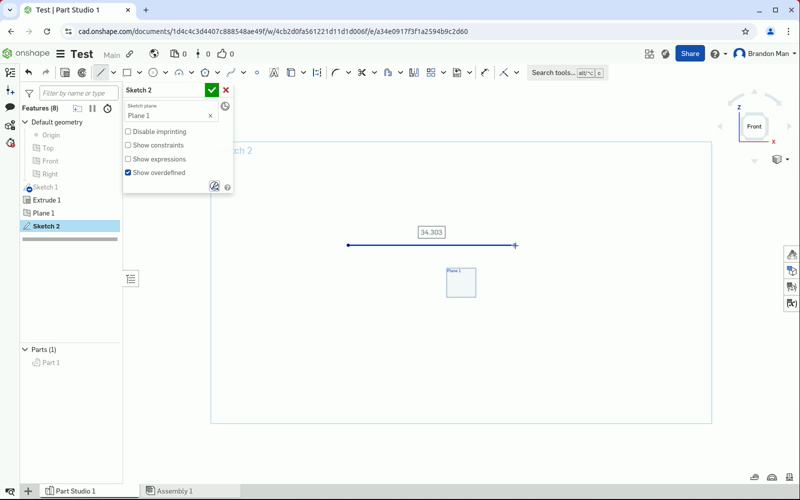
mouse_move(545, 245)
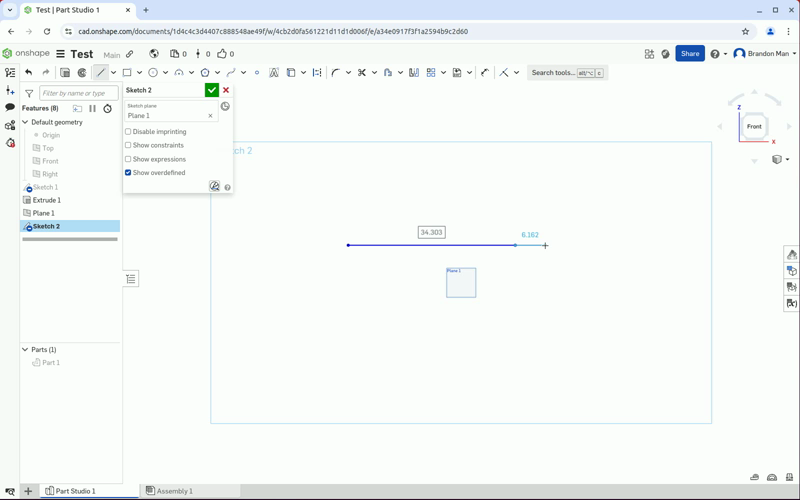
mouse_move(515, 212)
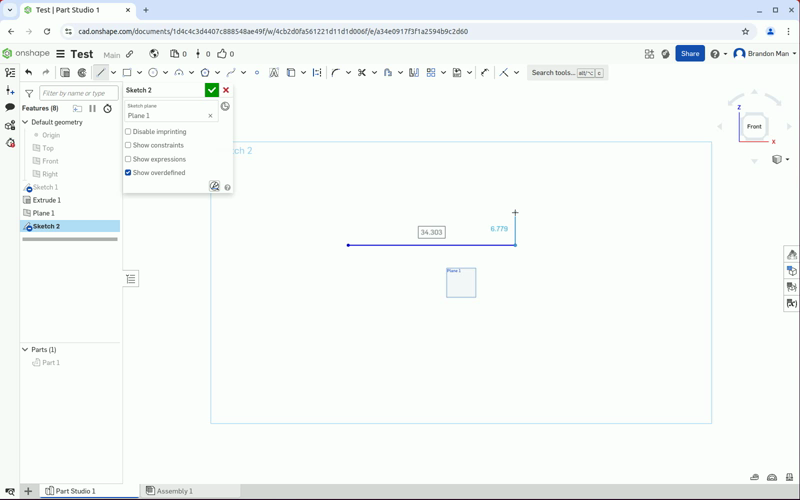
click(515, 212)
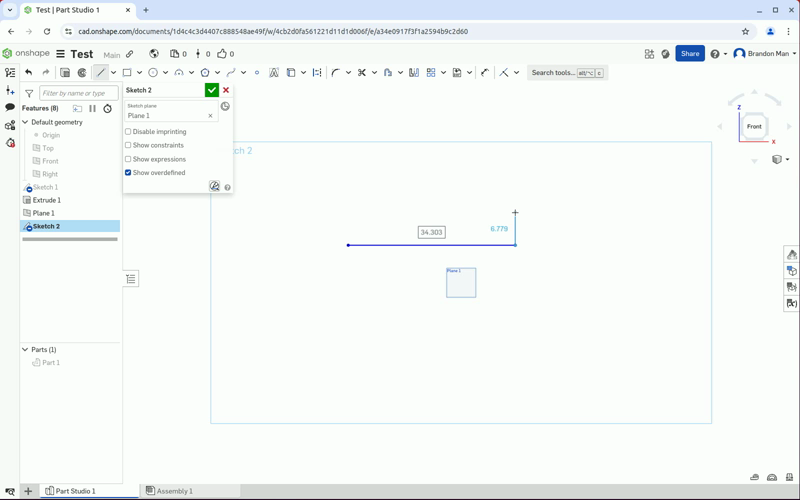
key_up(shift)
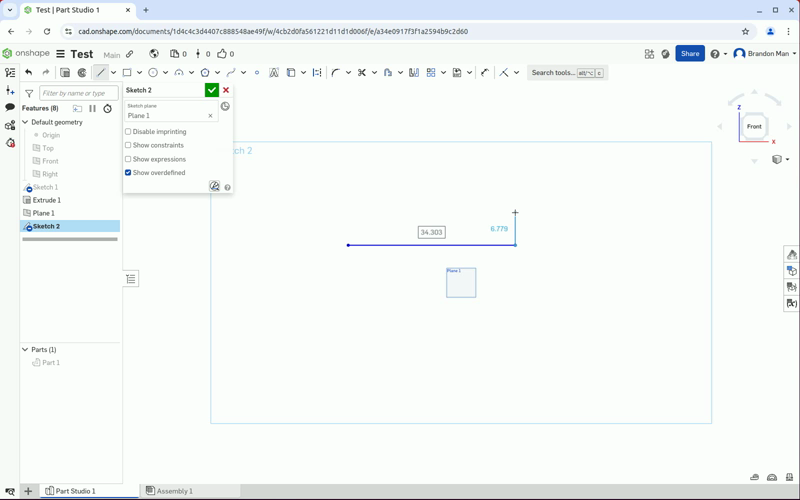
key_down(shift)
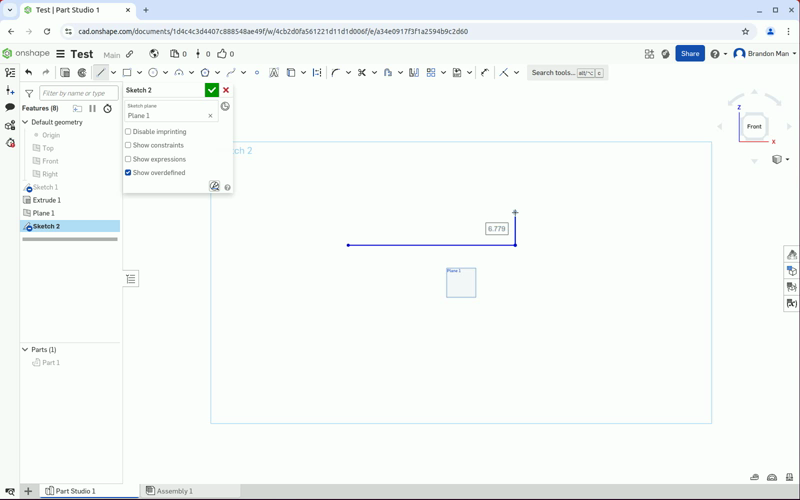
mouse_move(348, 212)
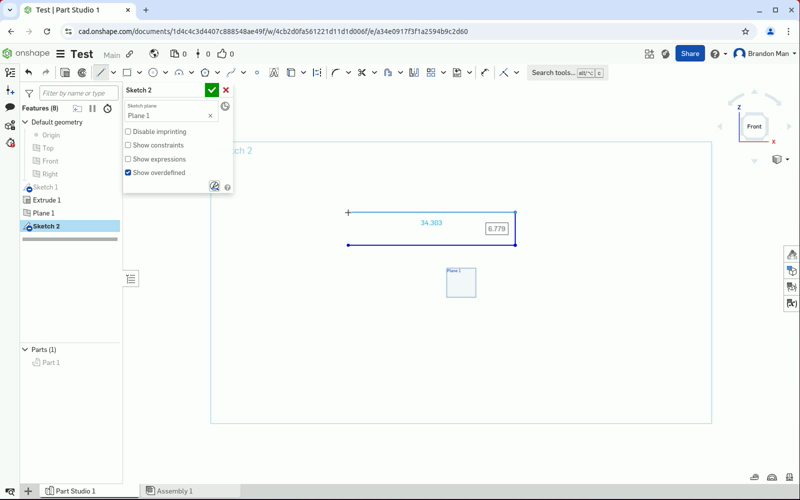
click(348, 212)
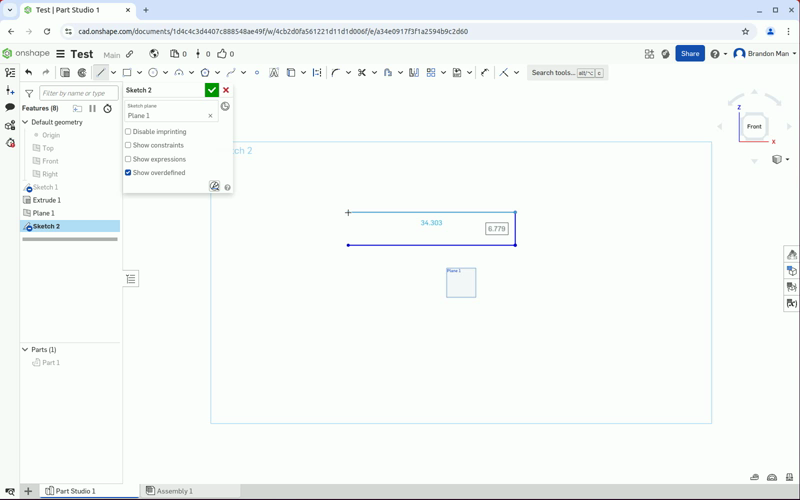
key_up(shift)
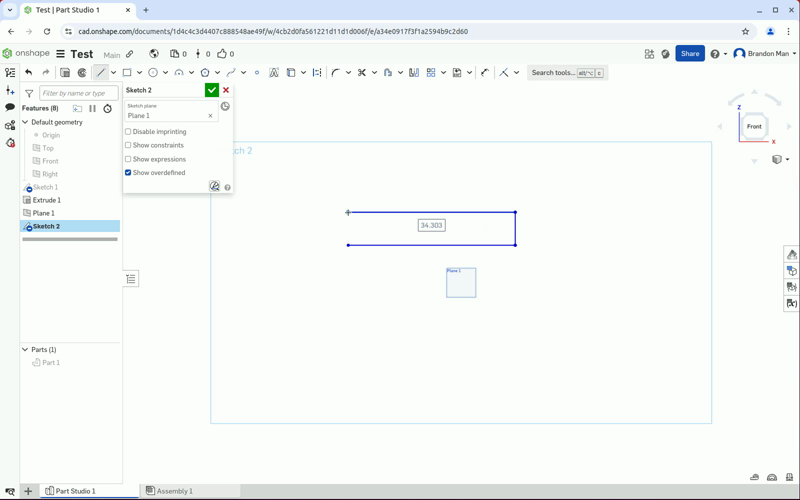
mouse_move(378, 212)
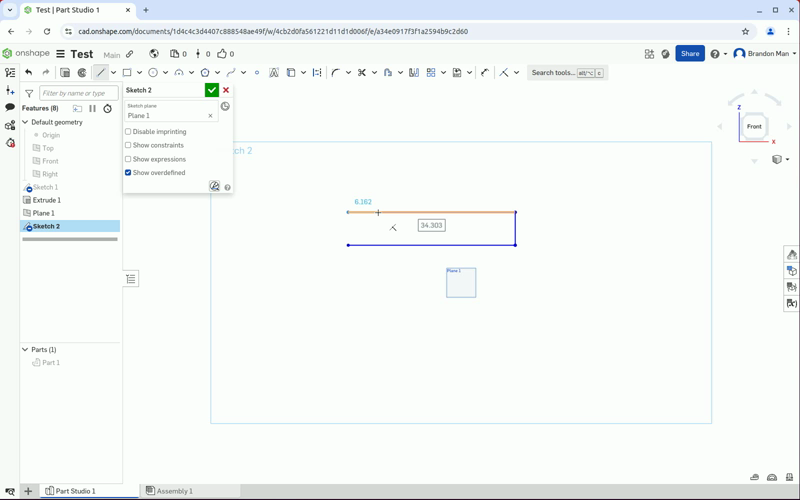
key_down(shift)
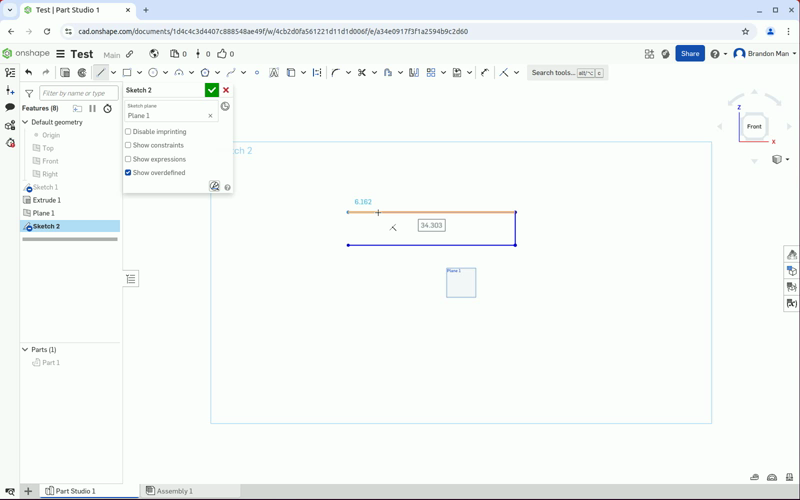
mouse_move(348, 245)
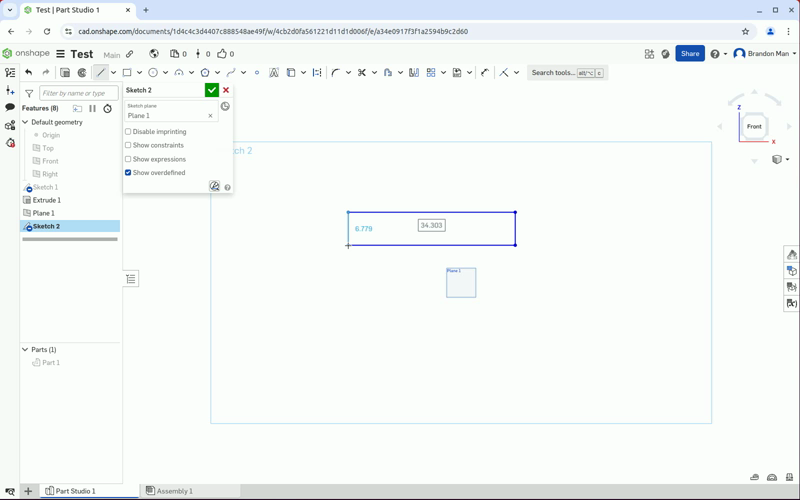
key_up(shift)
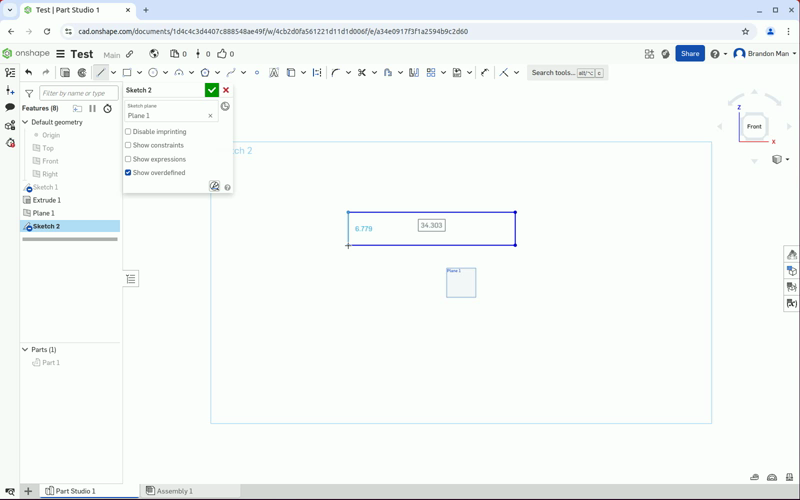
click(348, 245)
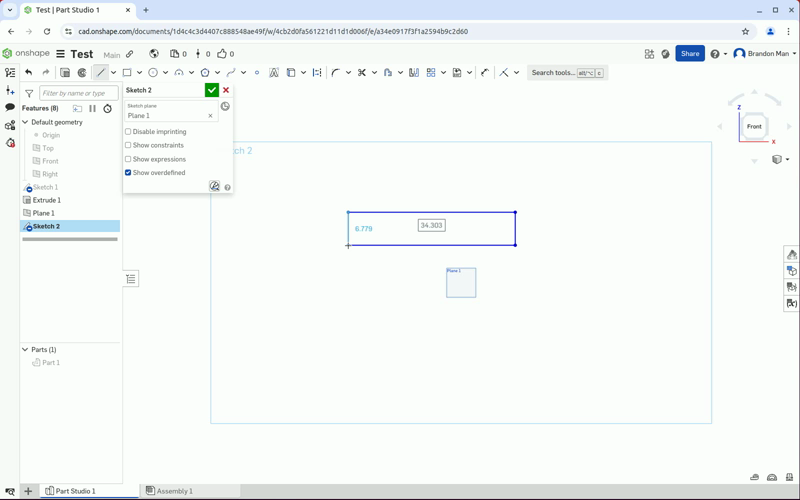
key(esc)
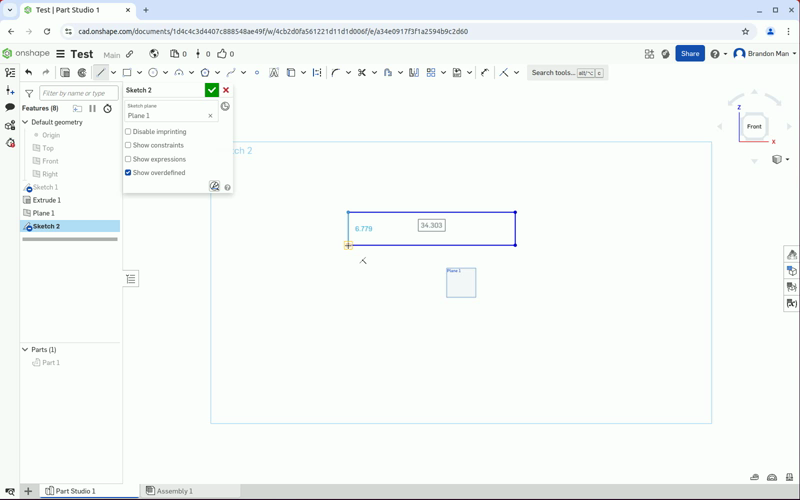
mouse_move(372, 241)
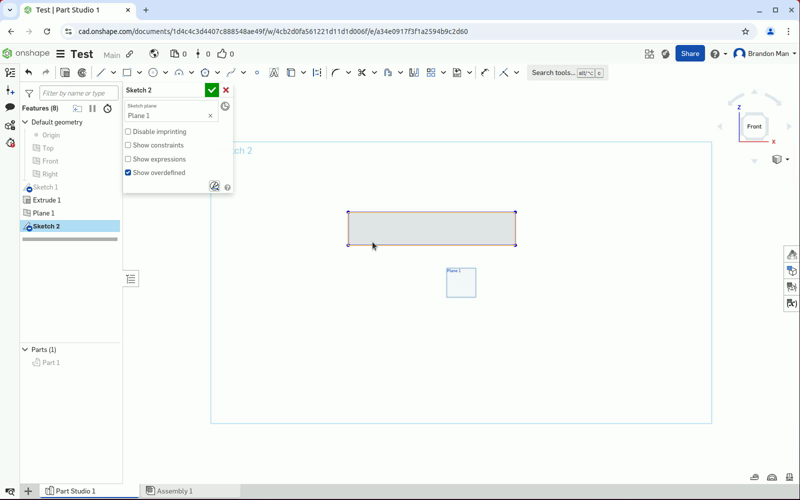
click(372, 241)
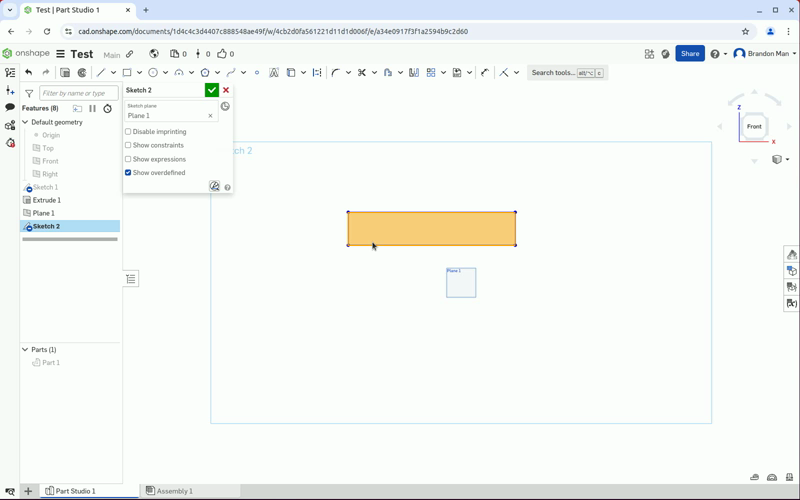
mouse_move(73, 352)
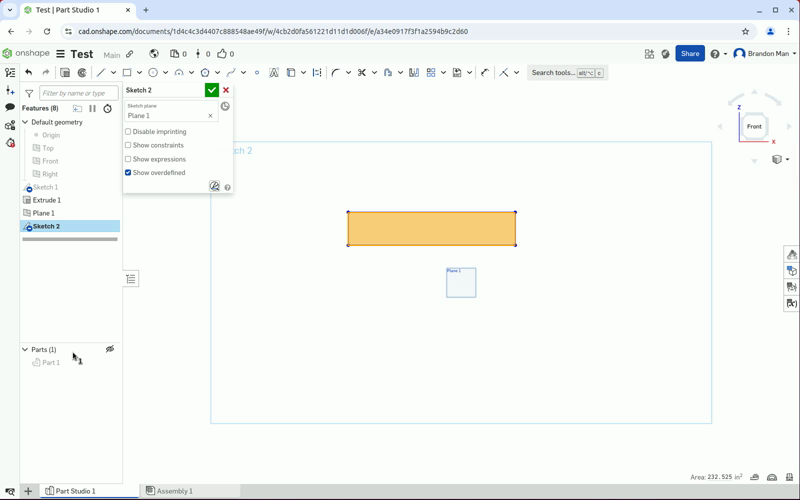
key(shift+y)
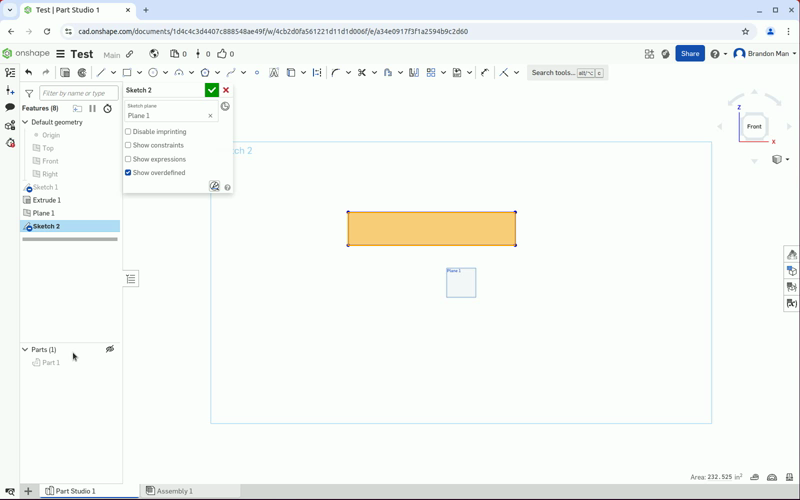
key(shift+e)
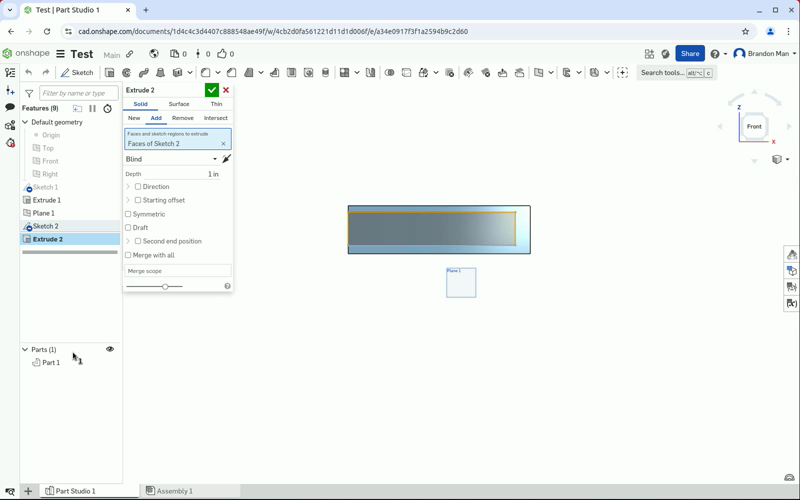
mouse_move(143, 106)
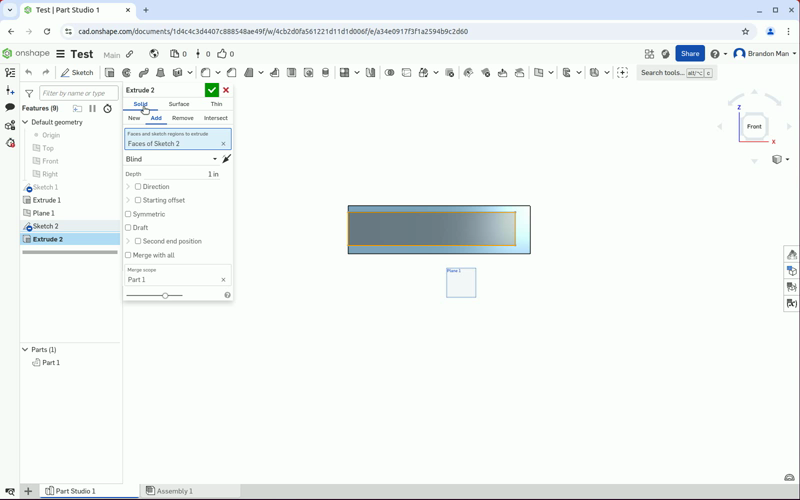
click(143, 106)
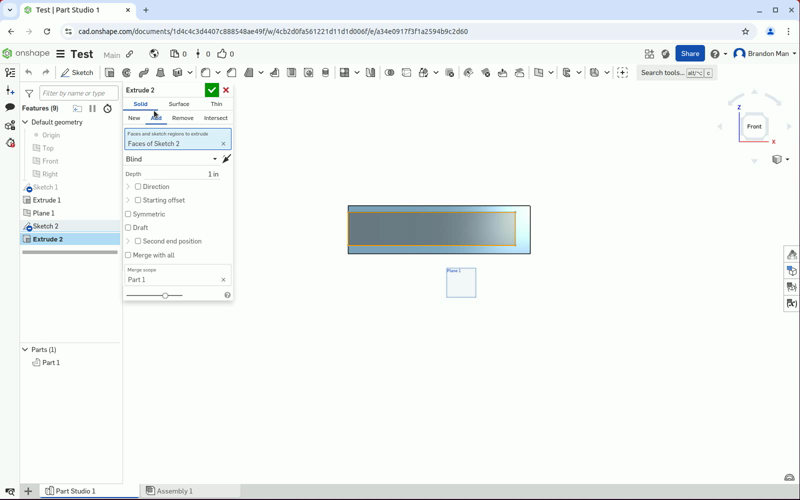
mouse_move(186, 120)
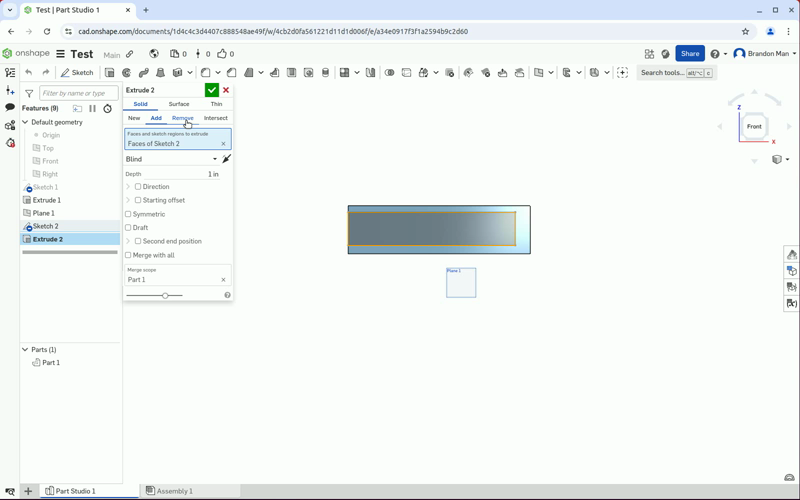
click(186, 120)
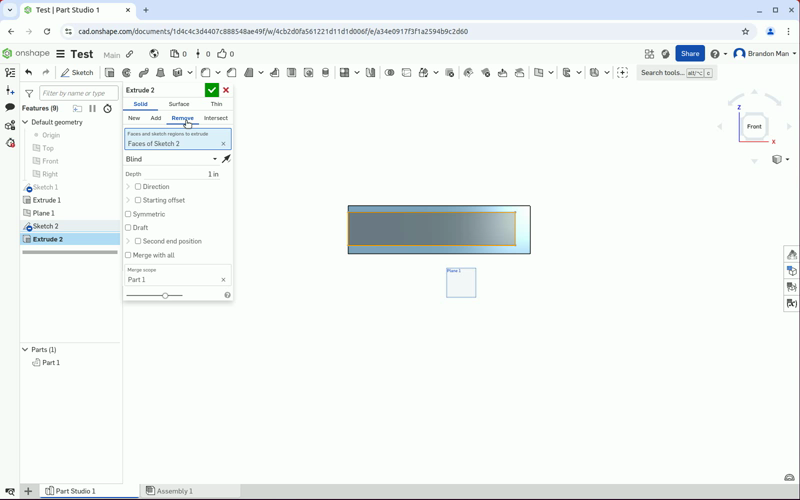
key(tab, 4)
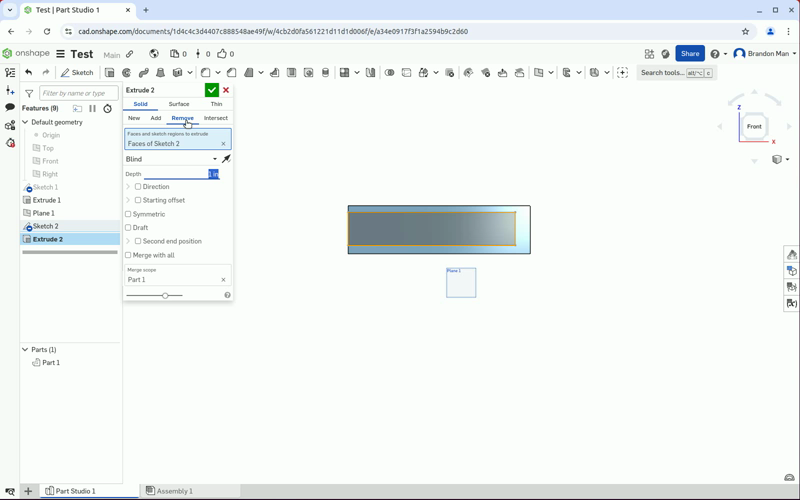
text(7.703)
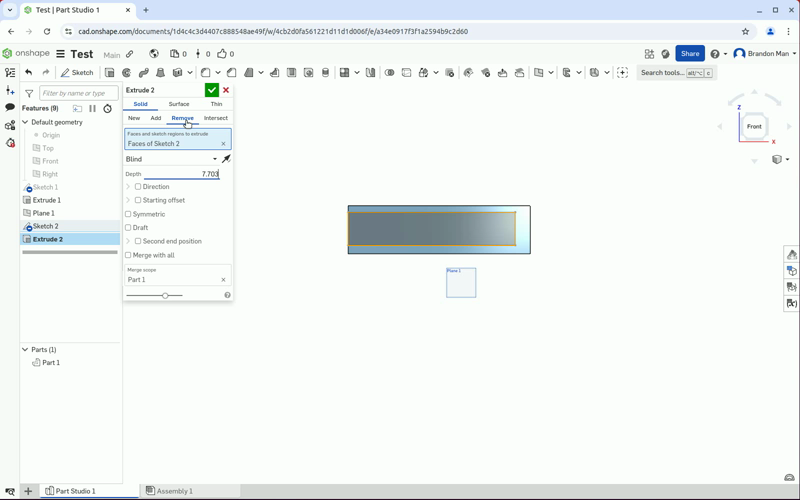
key(tab, 6)
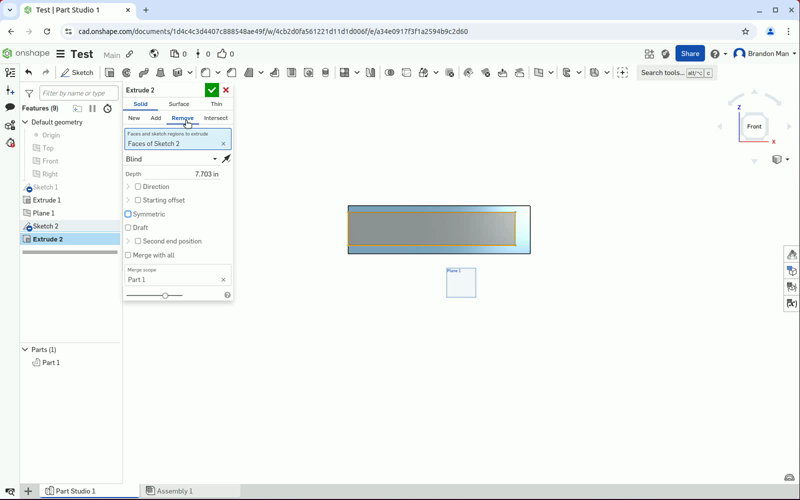
key(space)
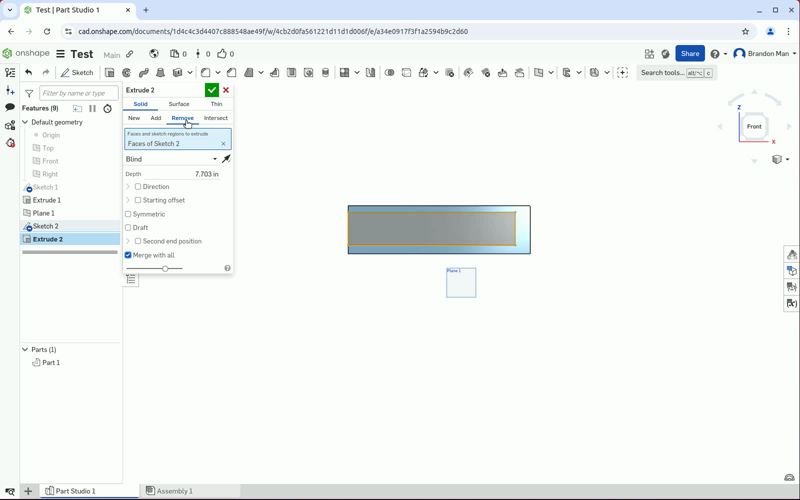
key(enter)
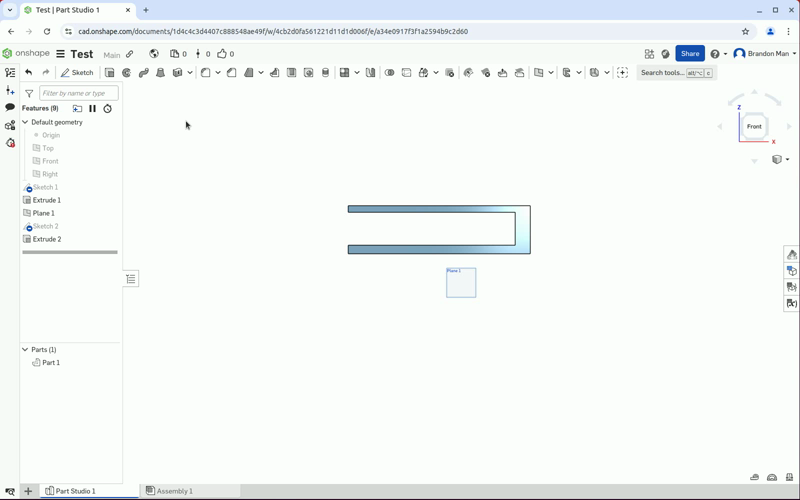
key(shift+h)
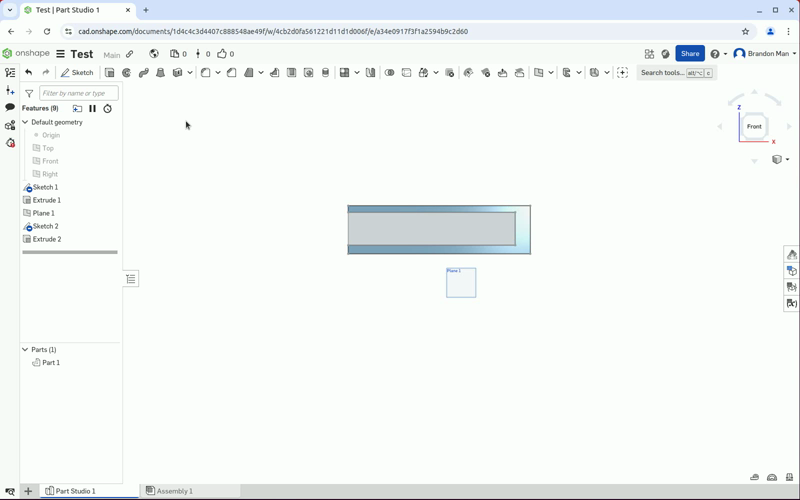
key(shift+h)
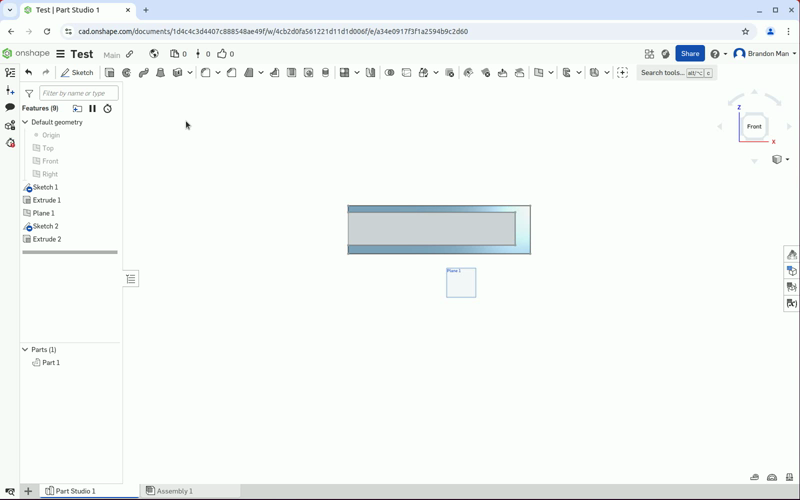
key(shift+7)
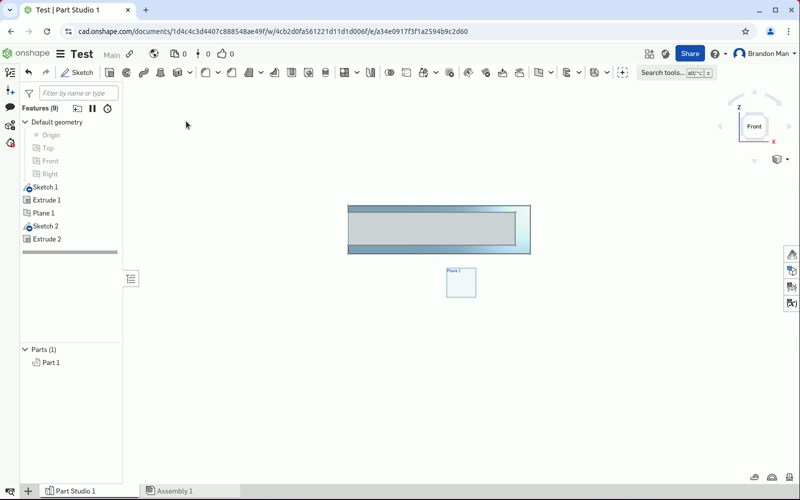
key(left, 2)
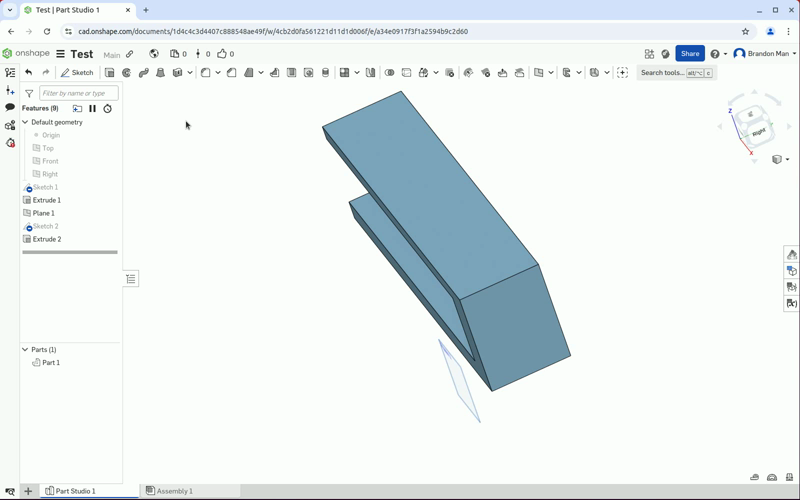
key(down, 2)
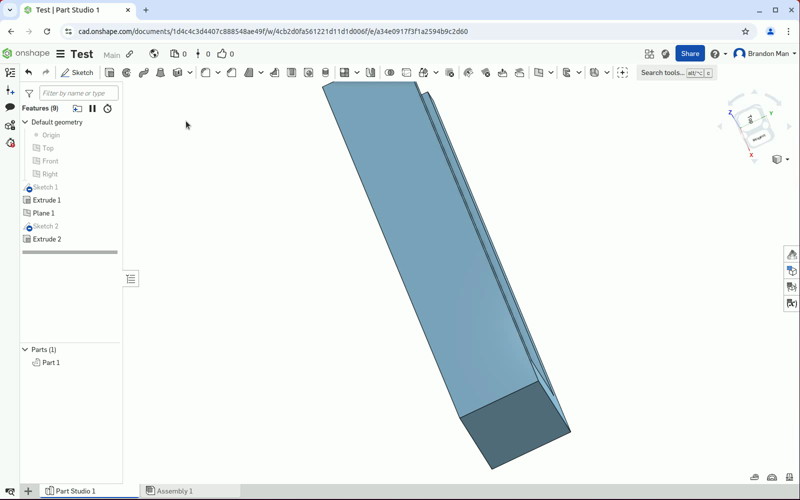
key(up, 2)
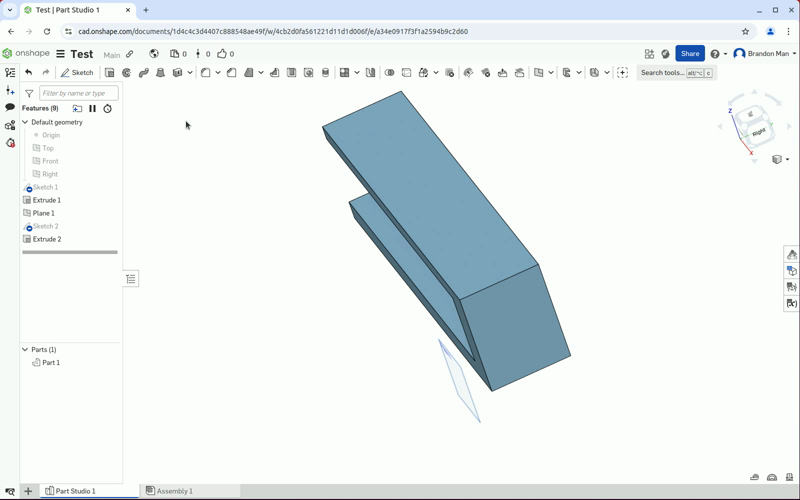
key(right, 2)
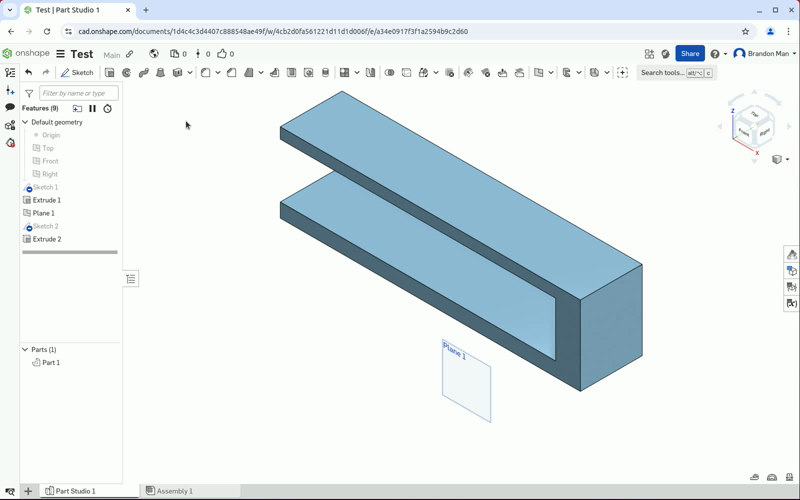
mouse_move(73, 189)
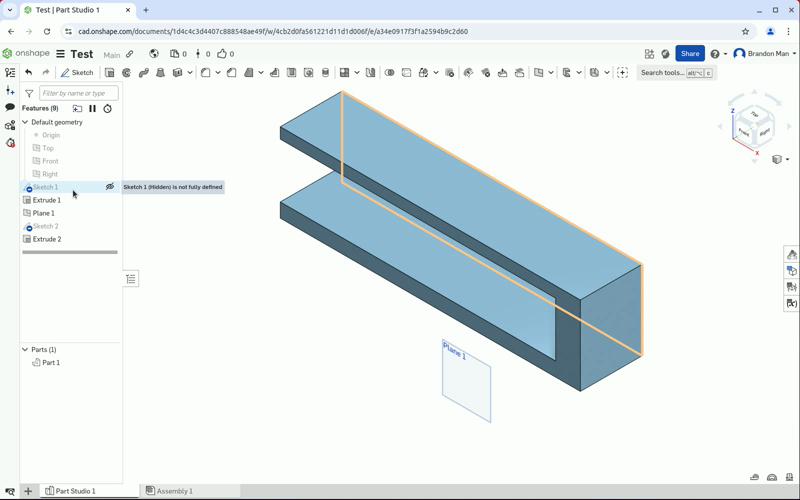
click(73, 189)